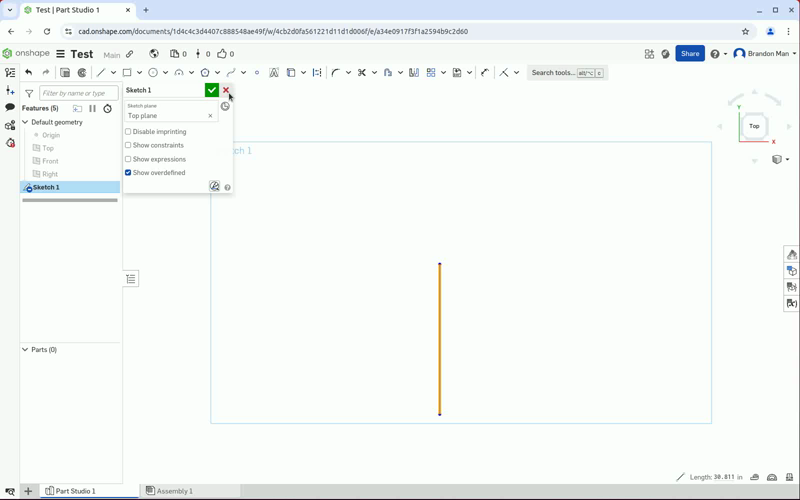
key(shift+h)
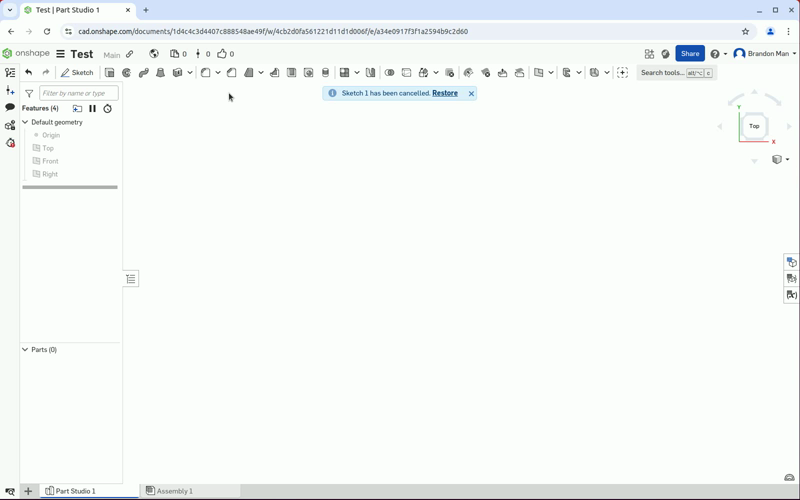
mouse_move(73, 352)
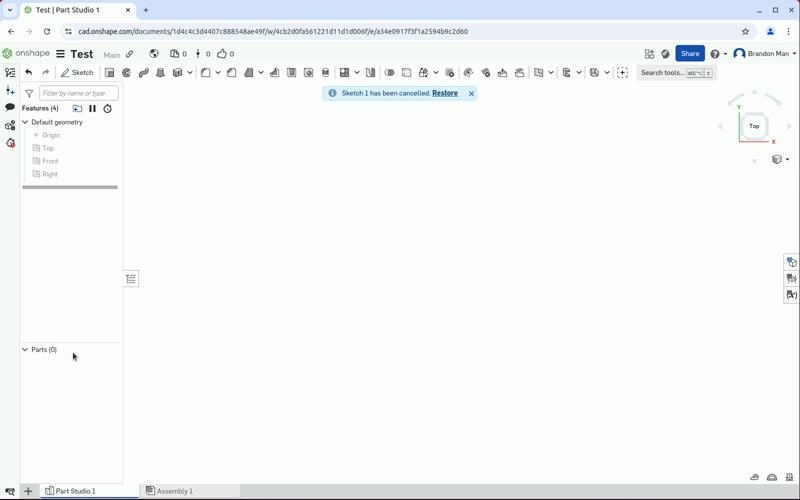
key(y)
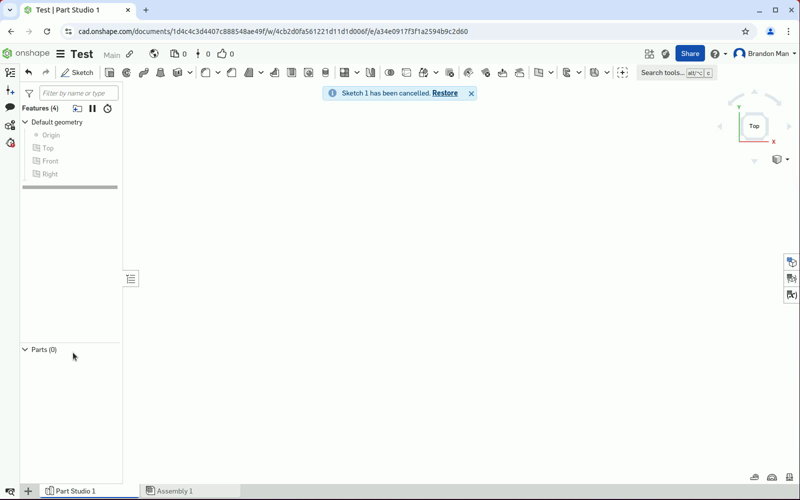
key(shift+p)
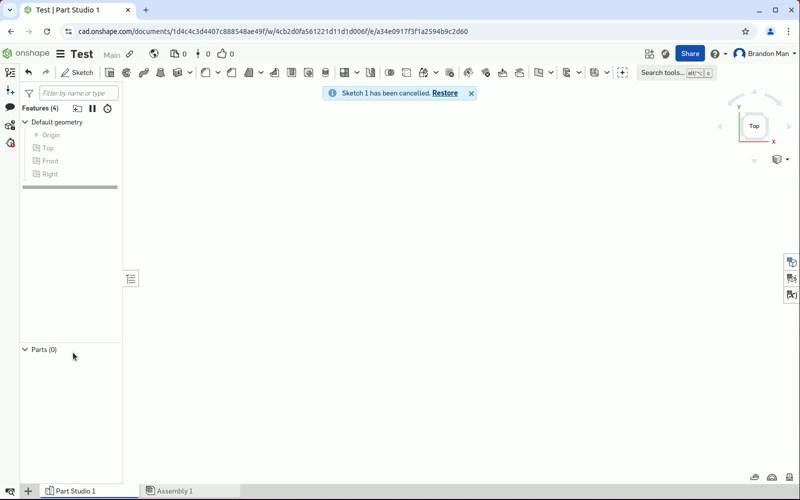
key(space)
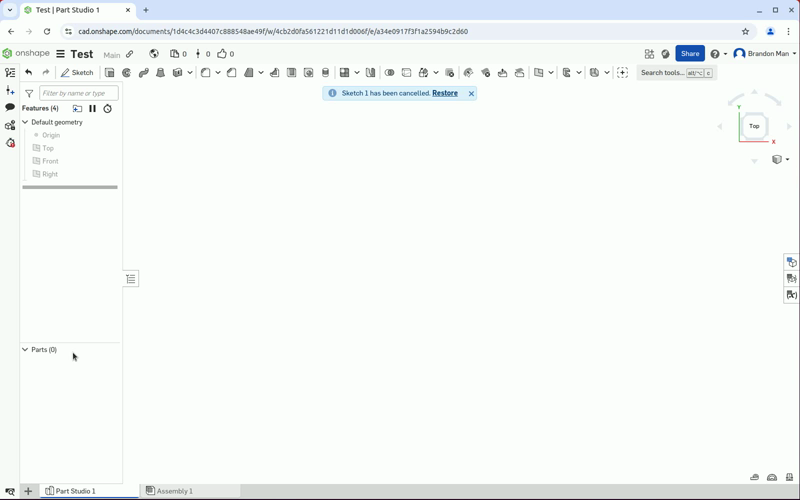
key_down(shift)
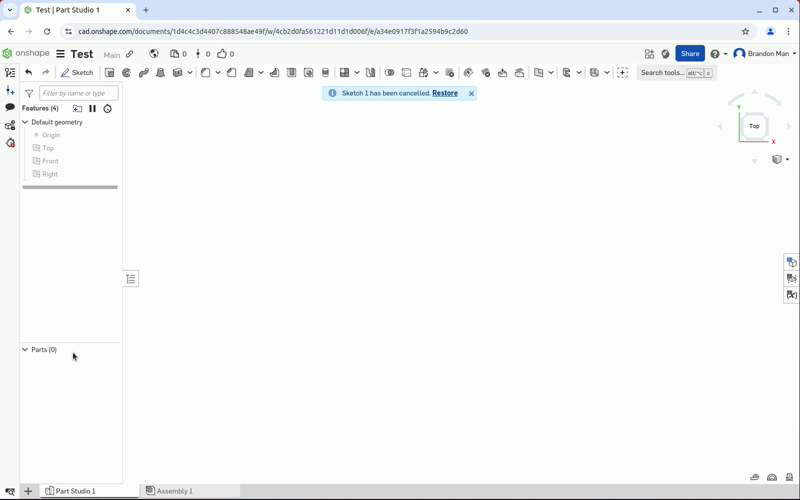
key(up)
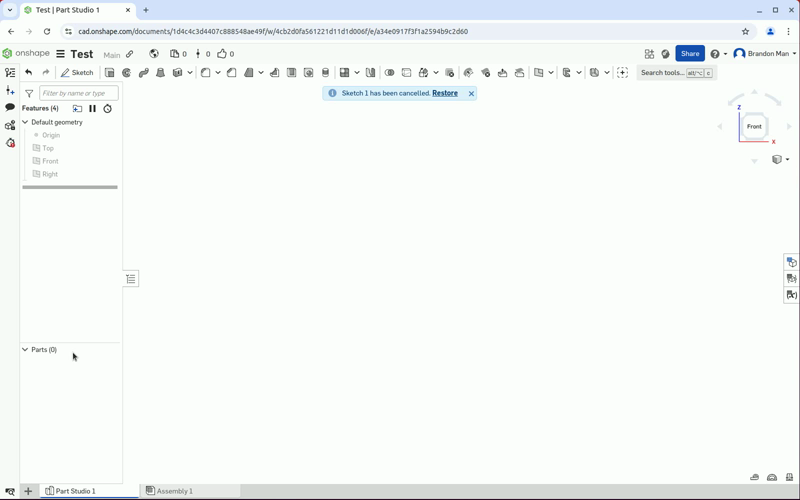
key_up(shift)
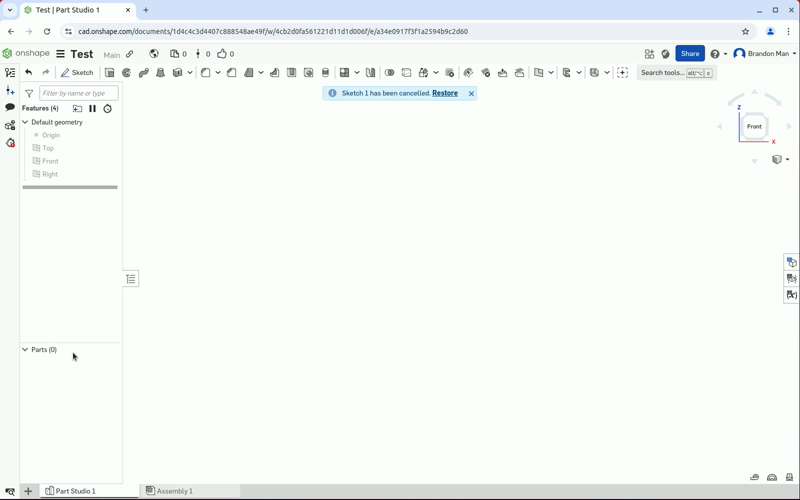
mouse_move(73, 352)
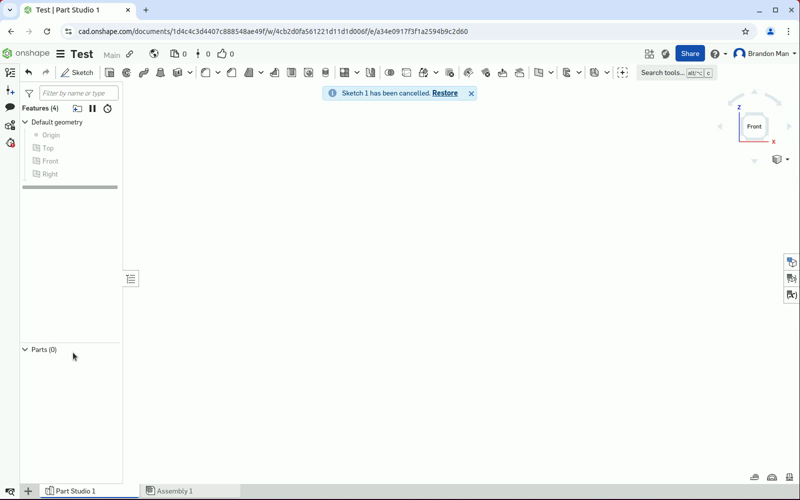
key(shift+y)
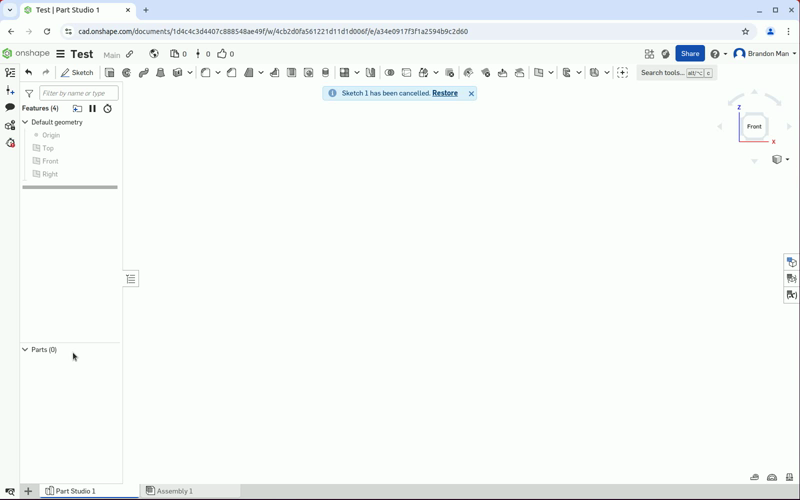
key(shift+s)
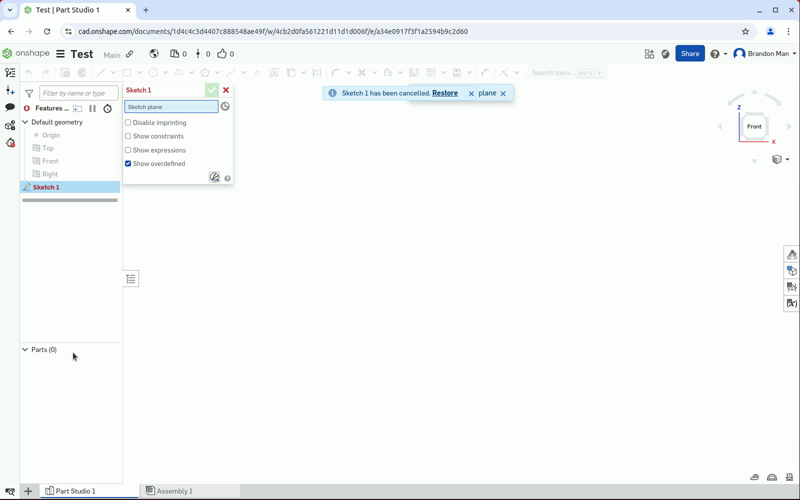
mouse_move(73, 163)
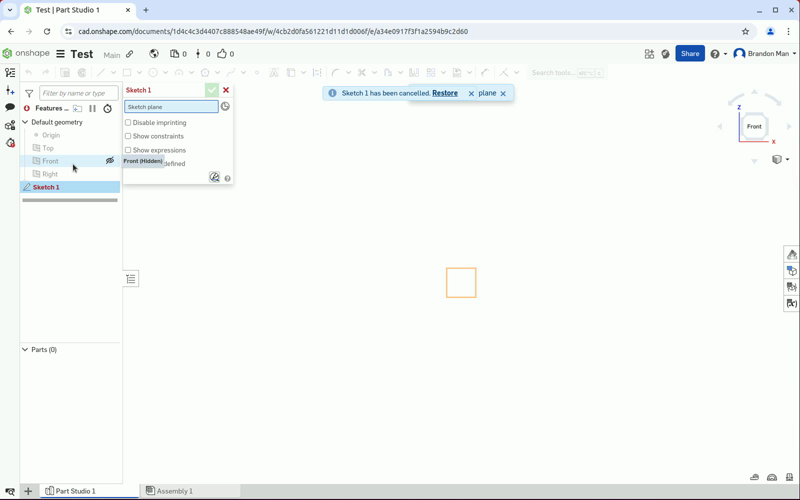
click(73, 163)
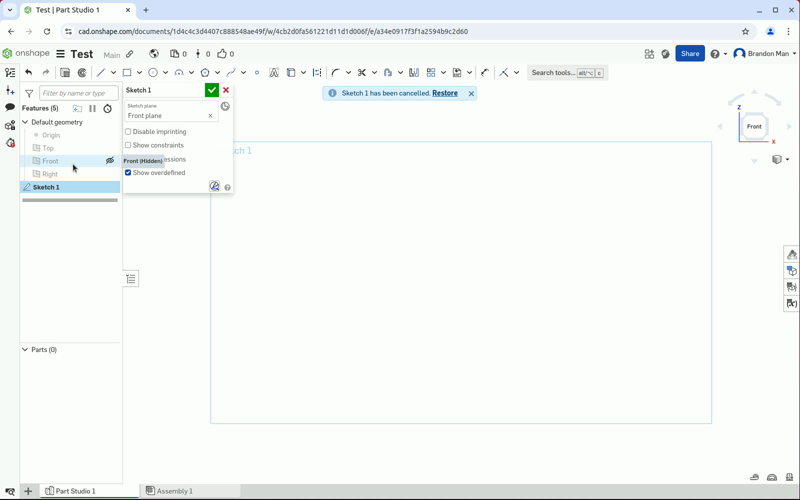
mouse_move(73, 352)
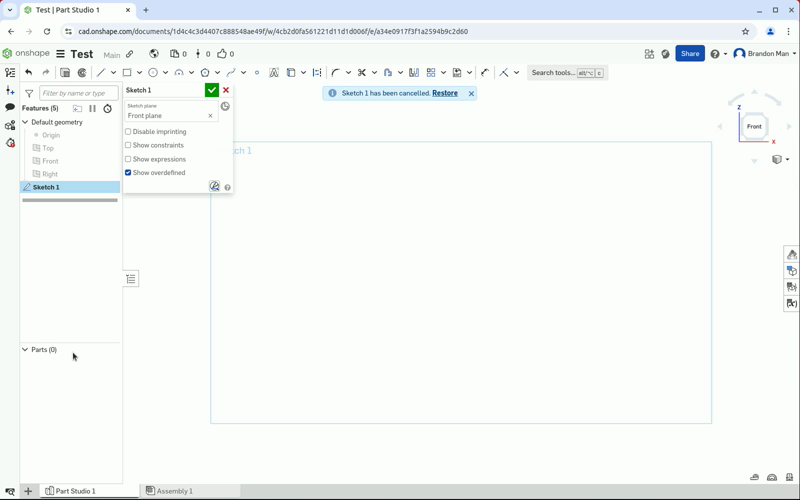
key(y)
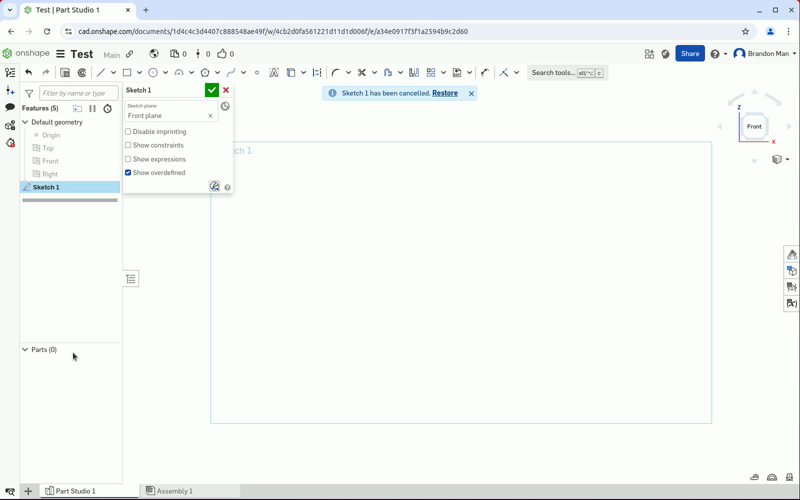
key(l)
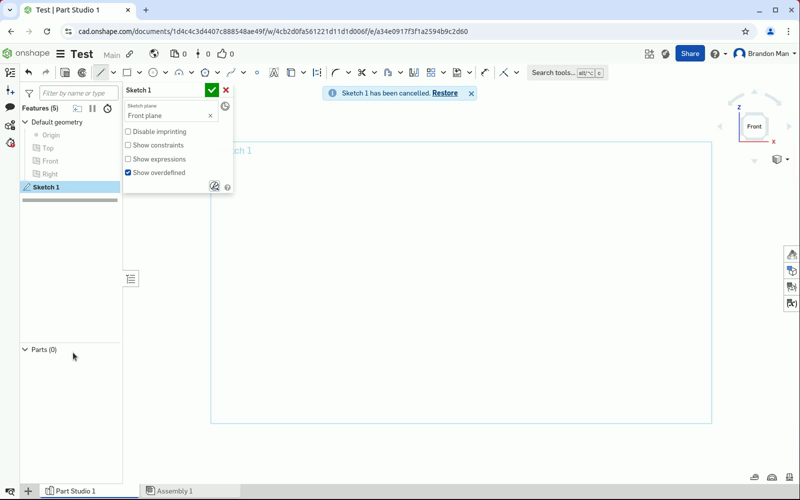
key_down(shift)
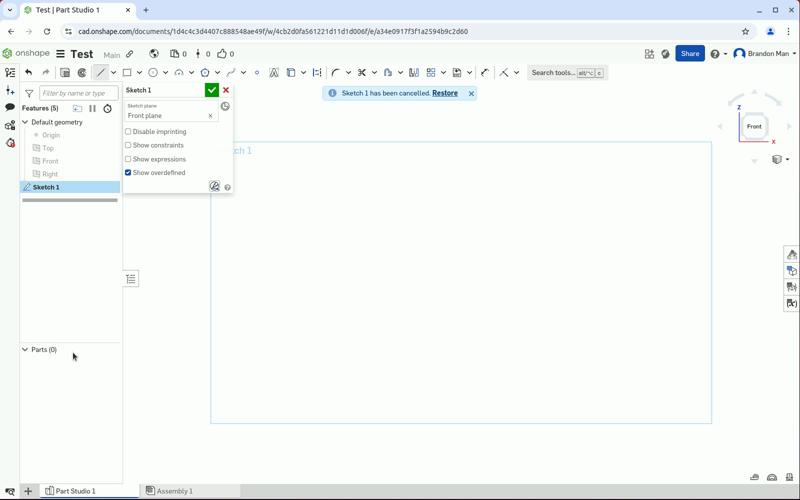
mouse_move(348, 339)
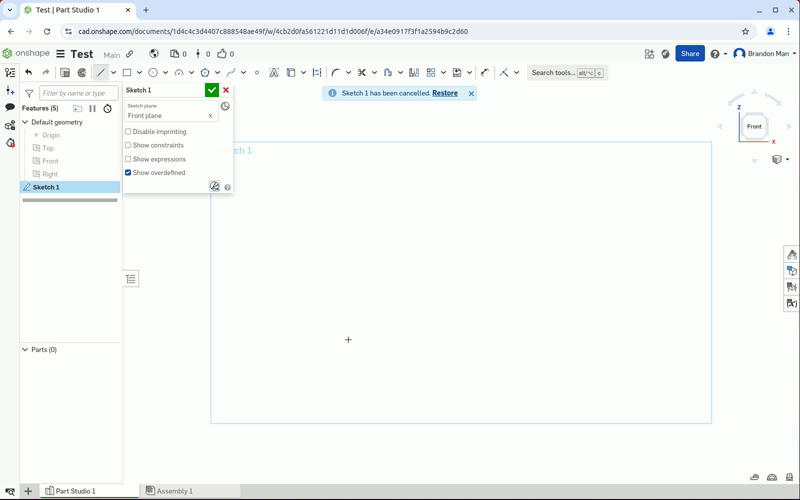
click(348, 339)
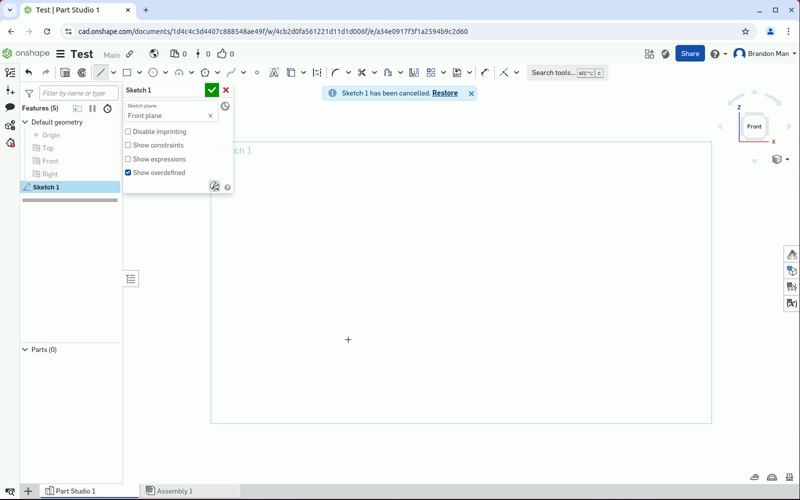
key_up(shift)
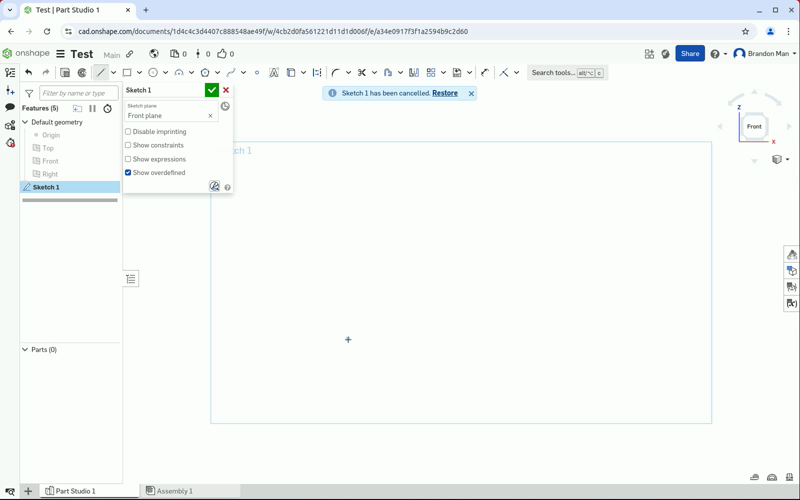
key_down(shift)
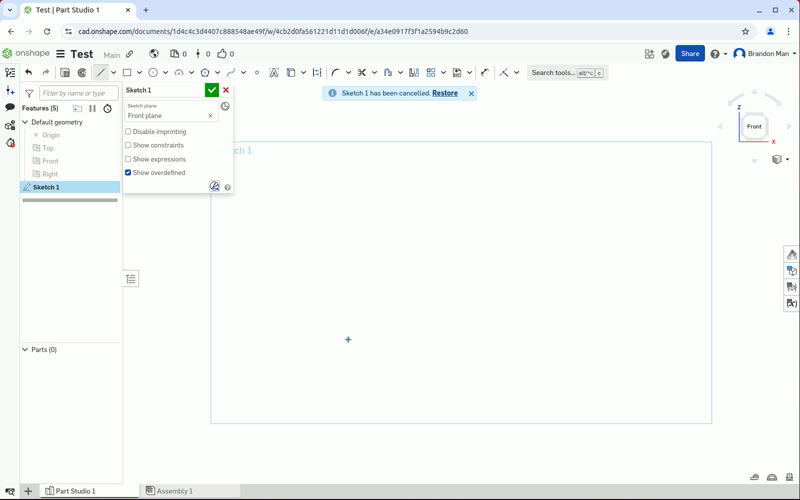
mouse_move(572, 339)
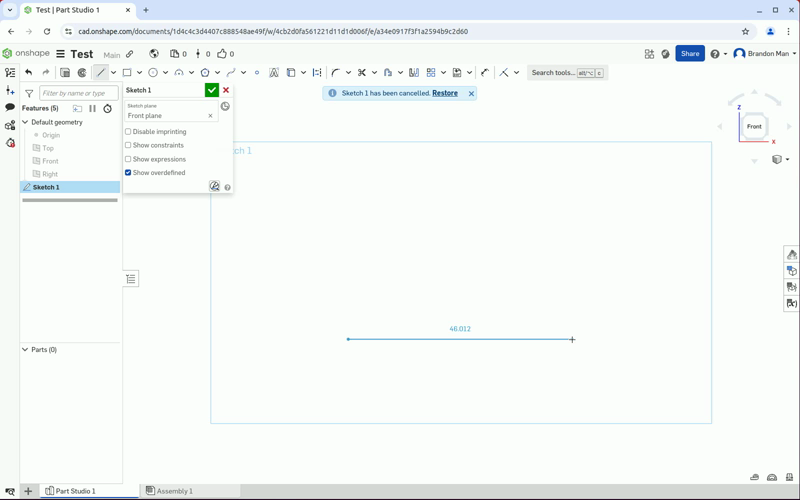
click(572, 339)
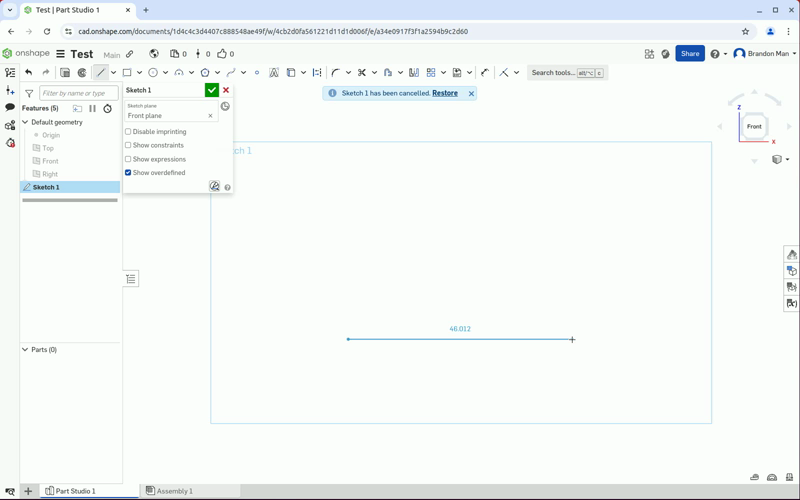
key_up(shift)
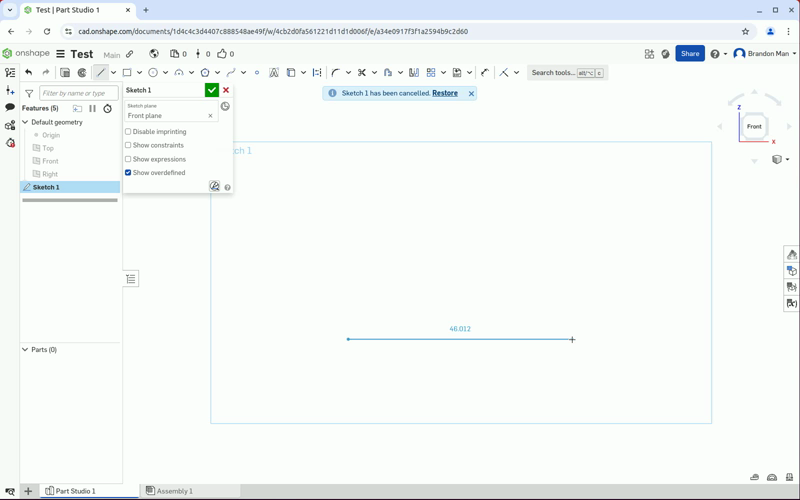
key_down(shift)
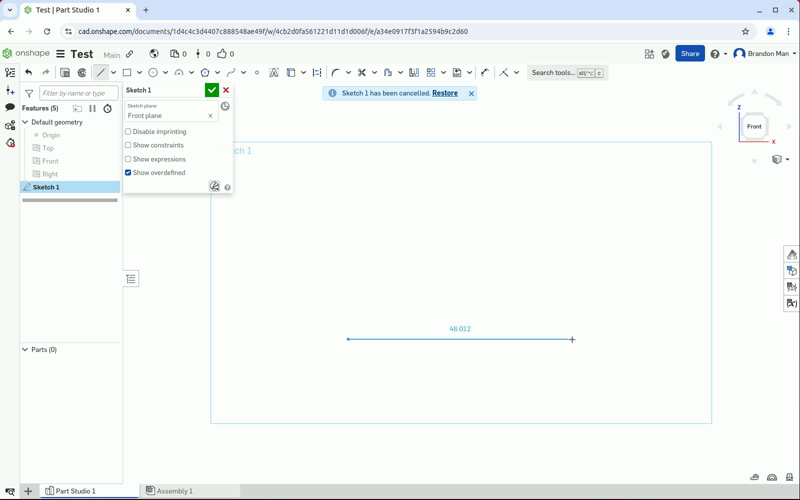
mouse_move(572, 226)
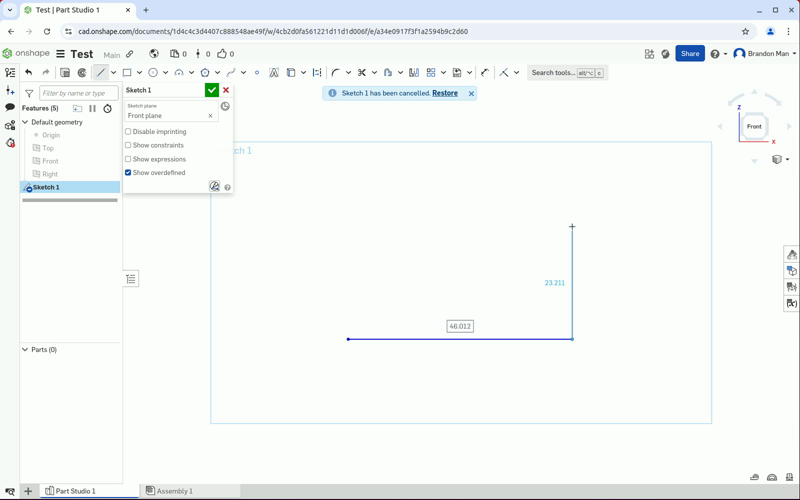
click(572, 226)
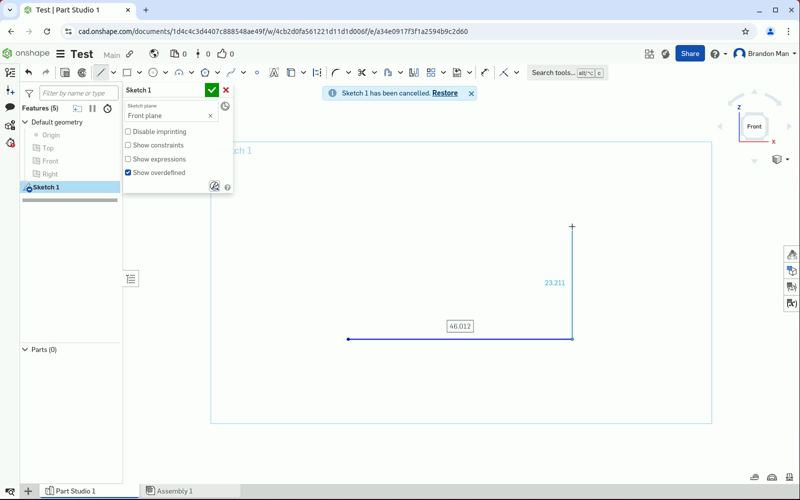
key_up(shift)
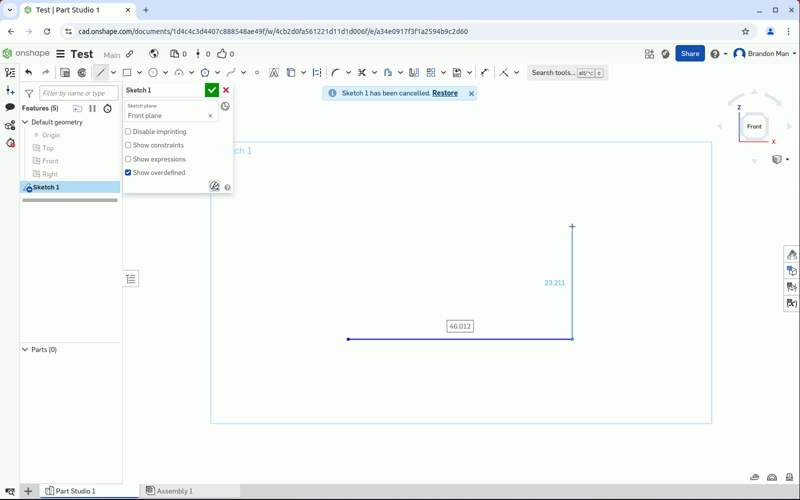
key_down(shift)
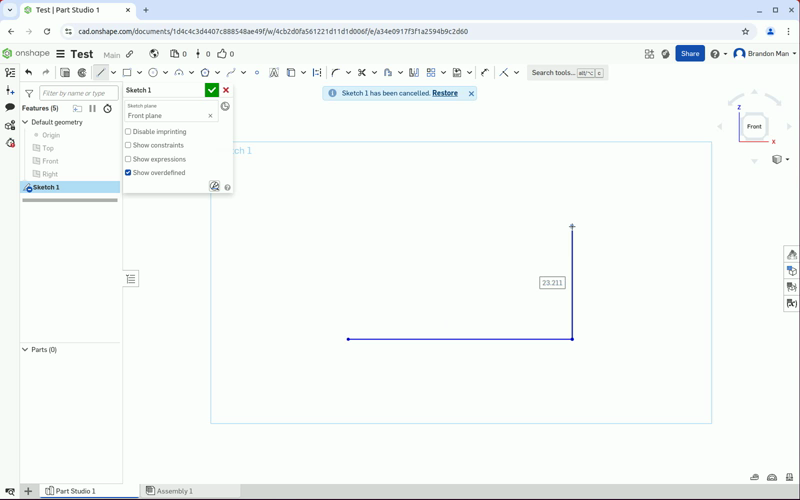
mouse_move(348, 226)
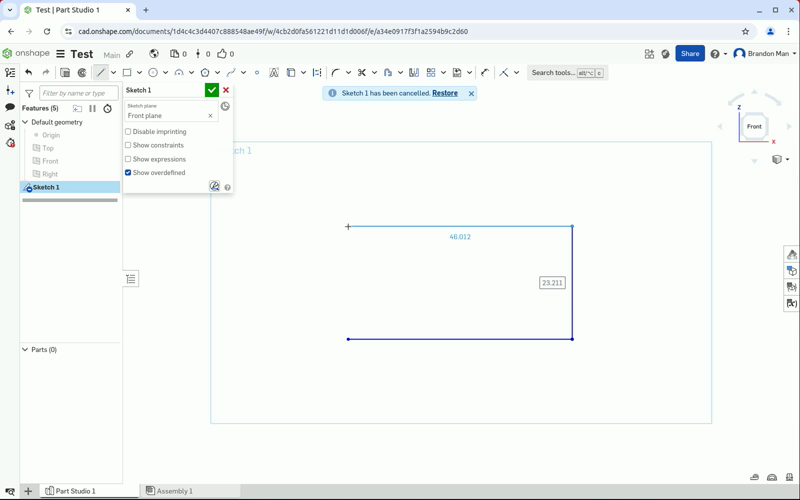
click(348, 226)
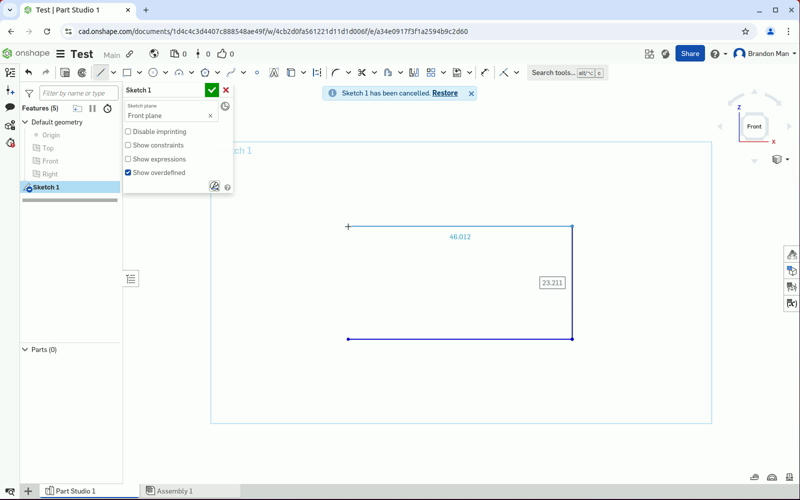
key_up(shift)
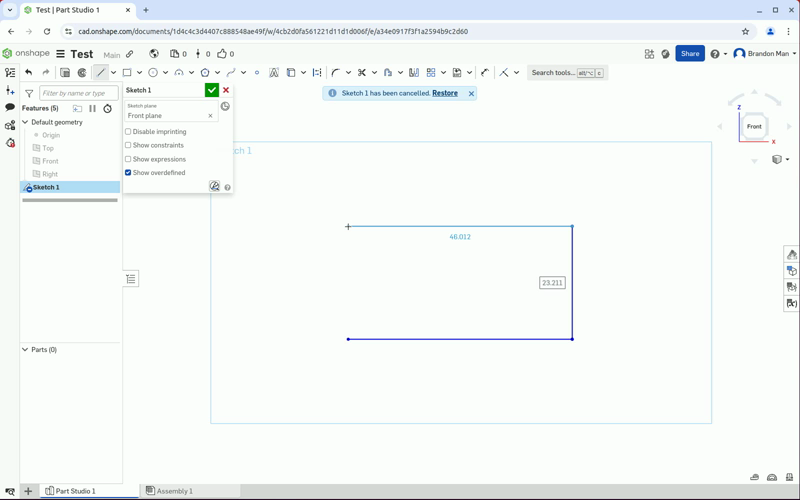
key_down(shift)
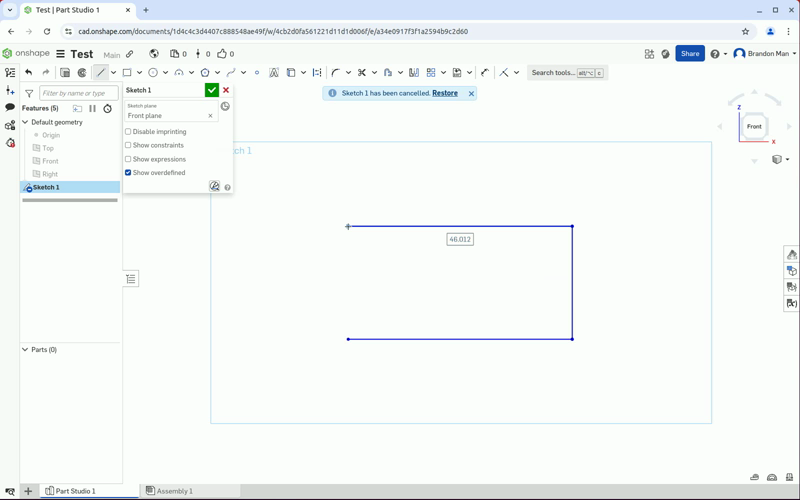
mouse_move(348, 339)
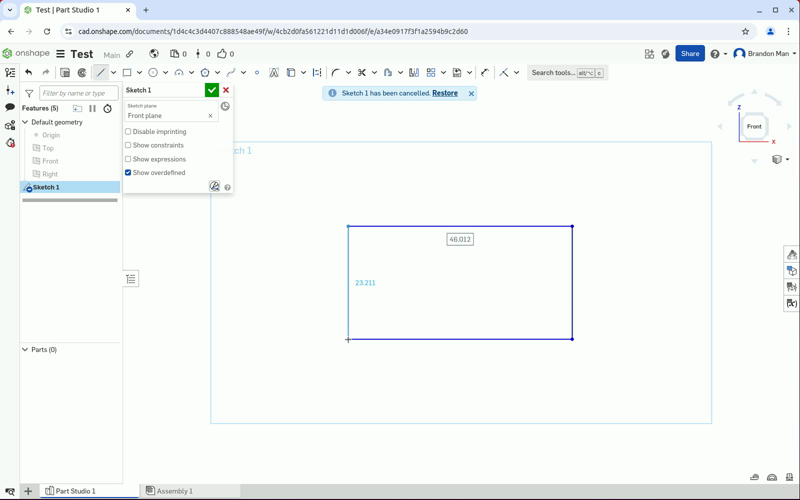
key_up(shift)
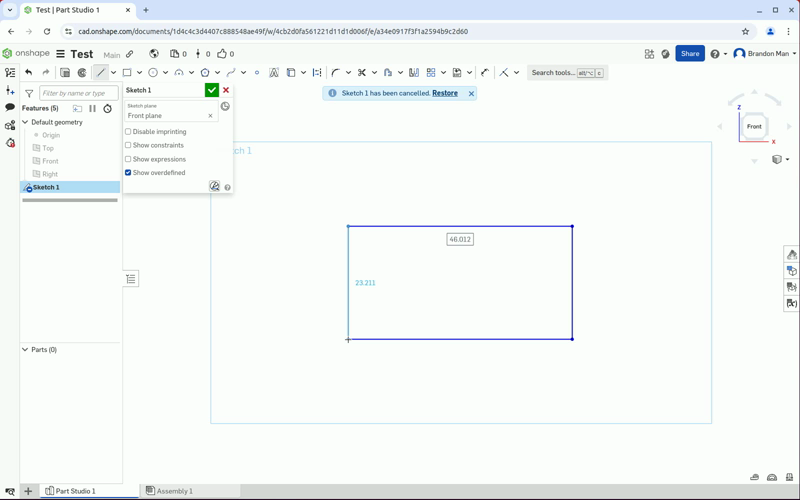
click(348, 339)
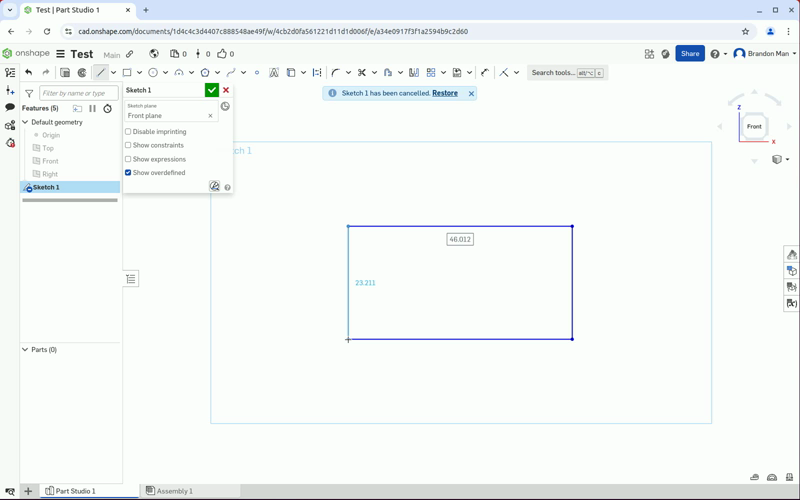
key(esc)
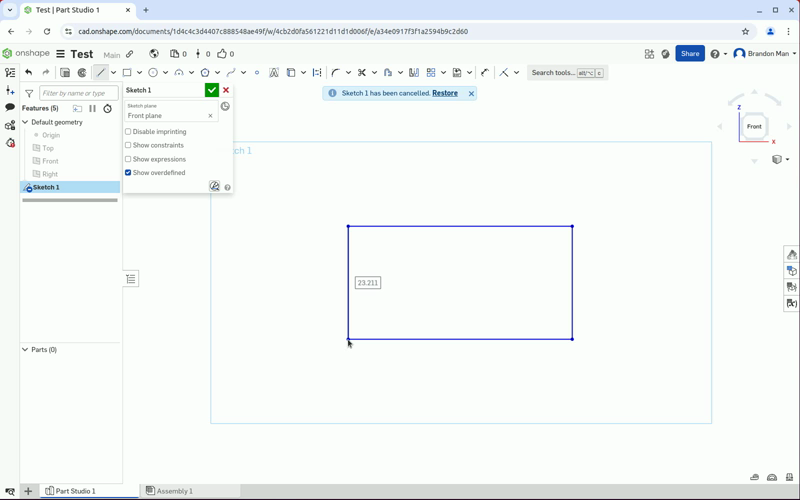
mouse_move(433, 317)
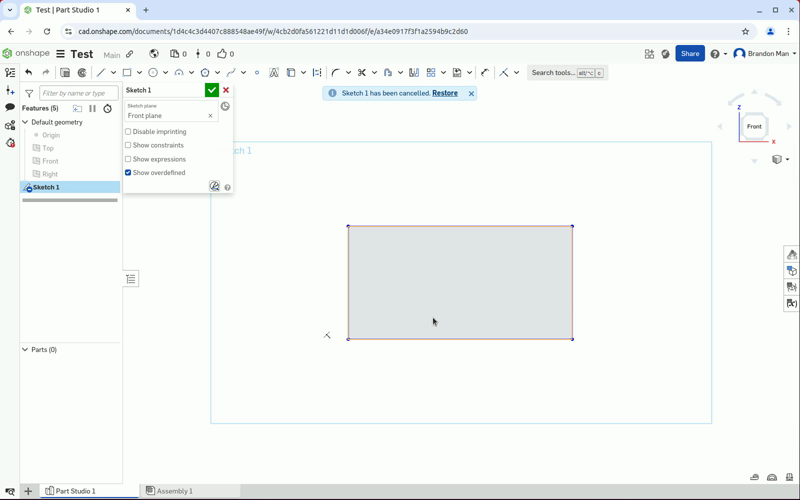
click(433, 317)
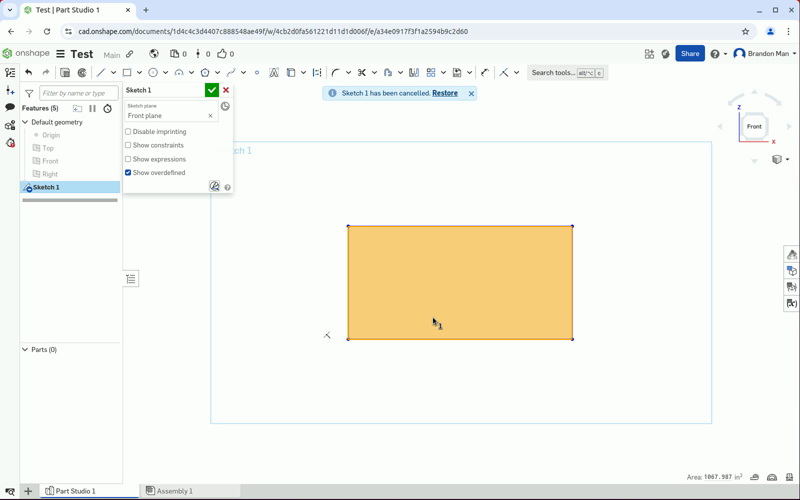
mouse_move(73, 352)
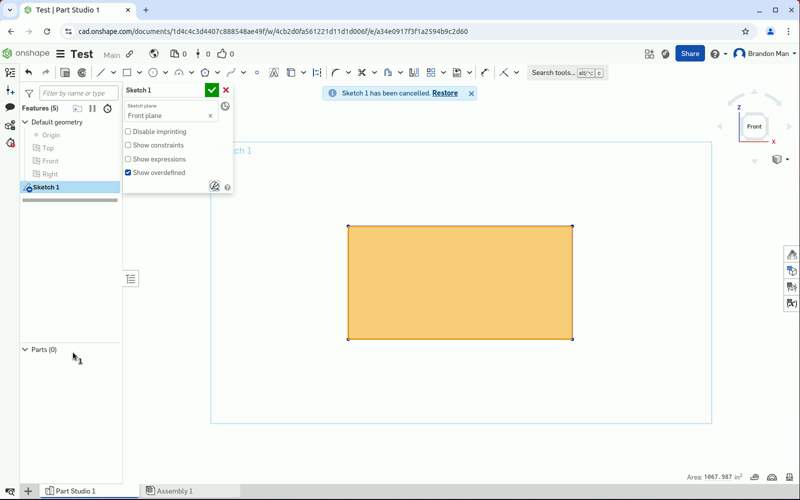
key(shift+y)
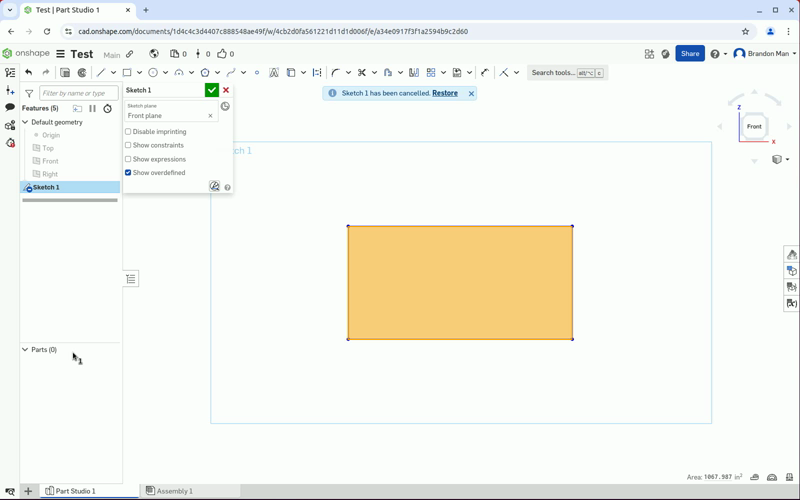
key(shift+e)
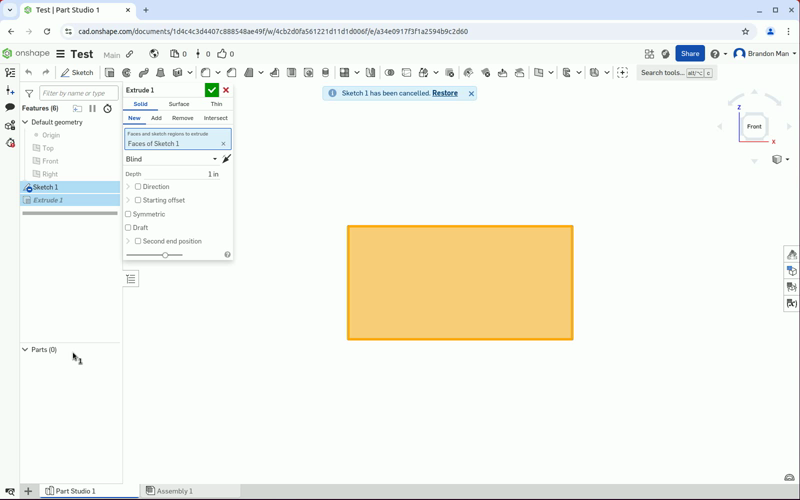
mouse_move(143, 106)
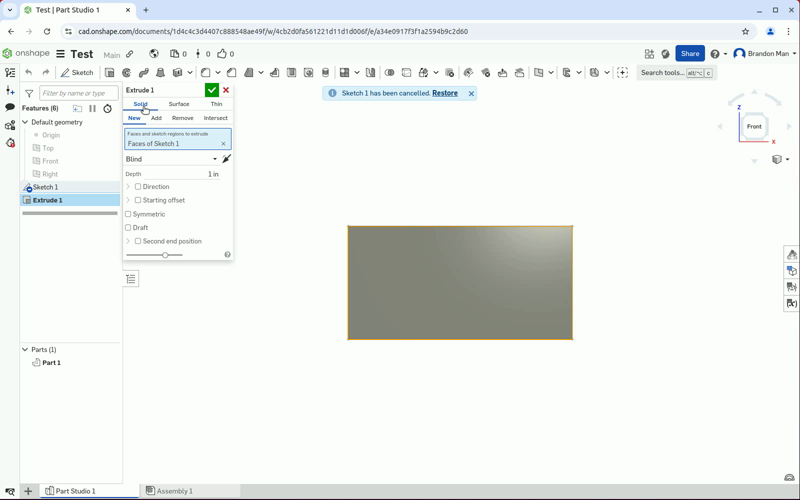
click(143, 106)
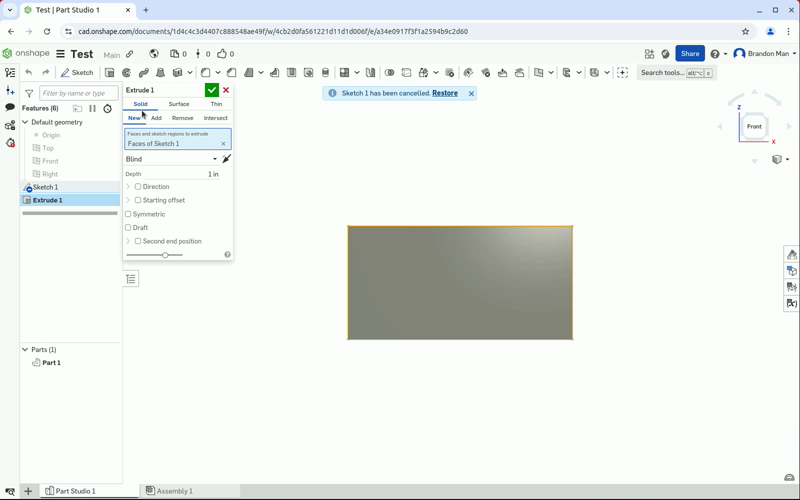
mouse_move(137, 120)
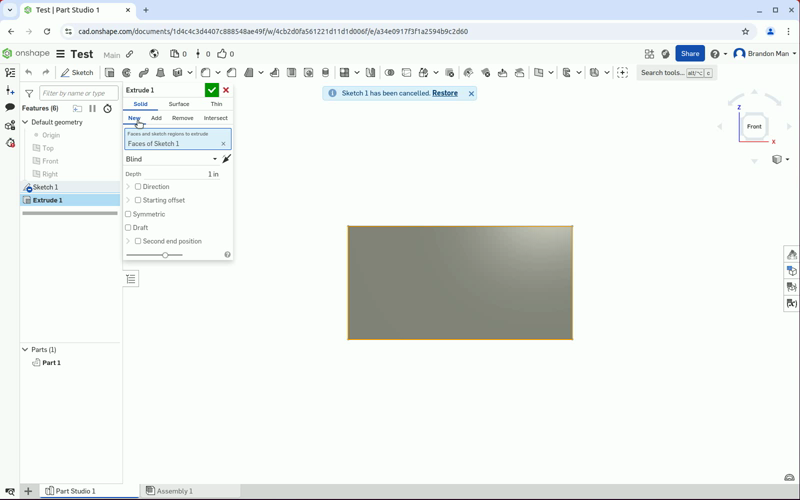
click(137, 120)
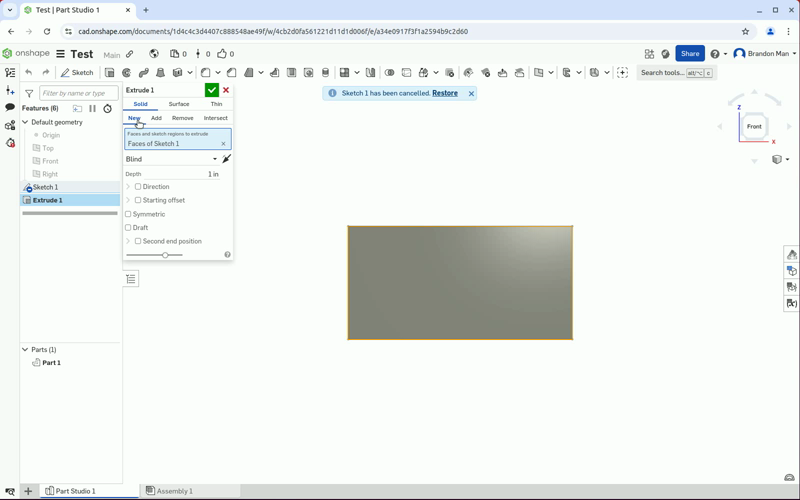
key(tab, 4)
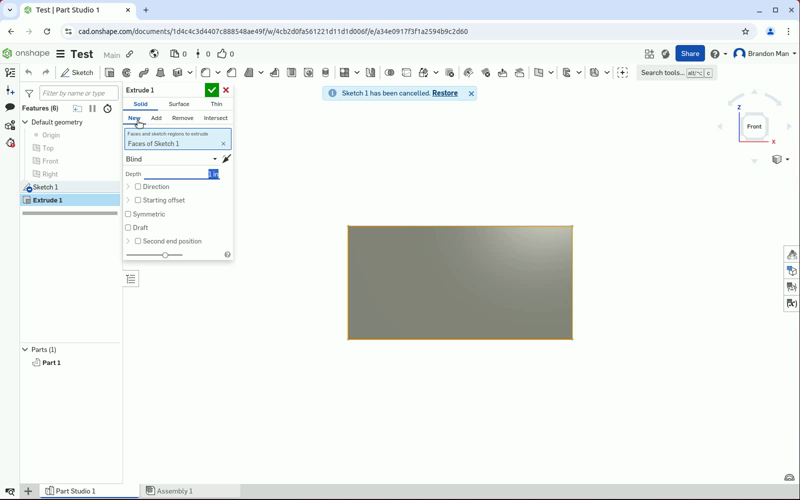
text(23.108)
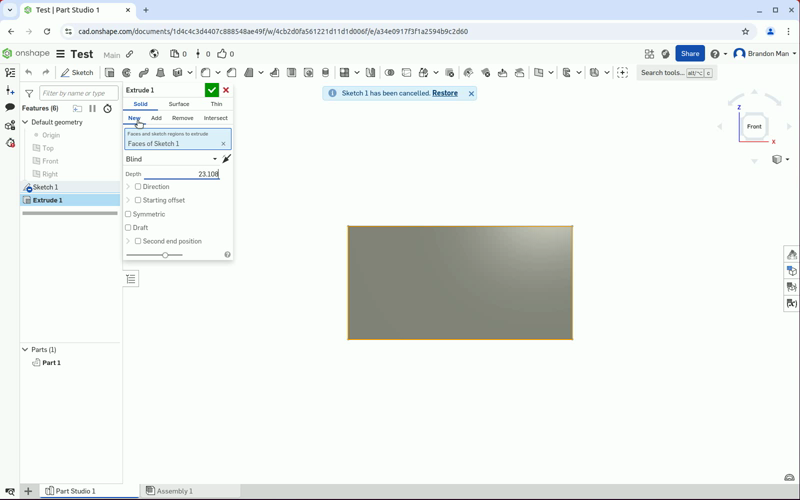
key(tab, 3)
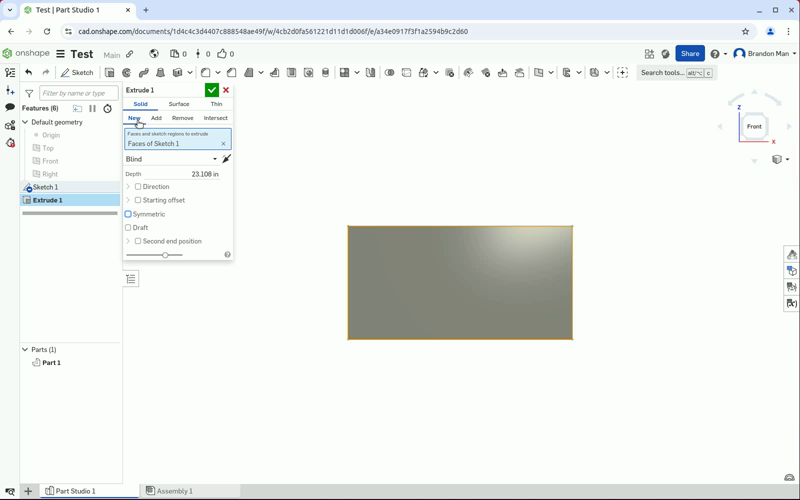
key(space)
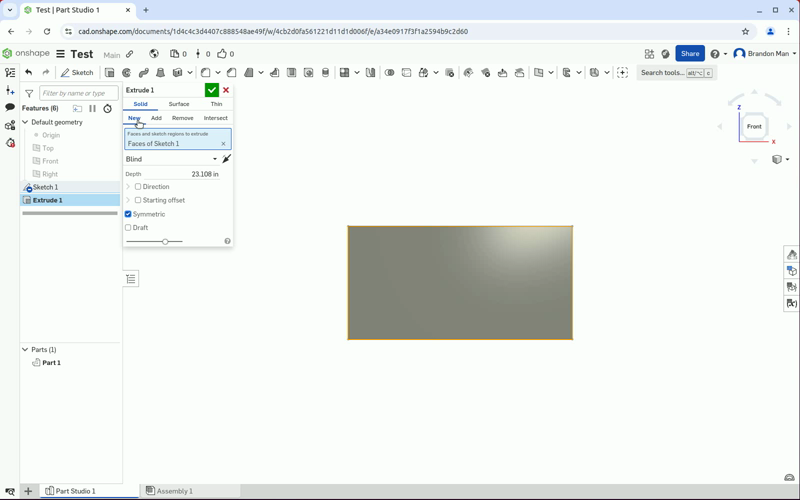
key(enter)
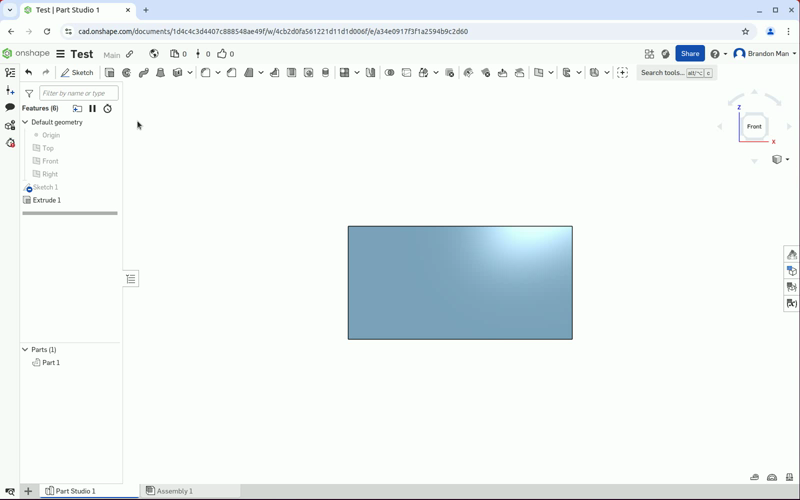
key(shift+h)
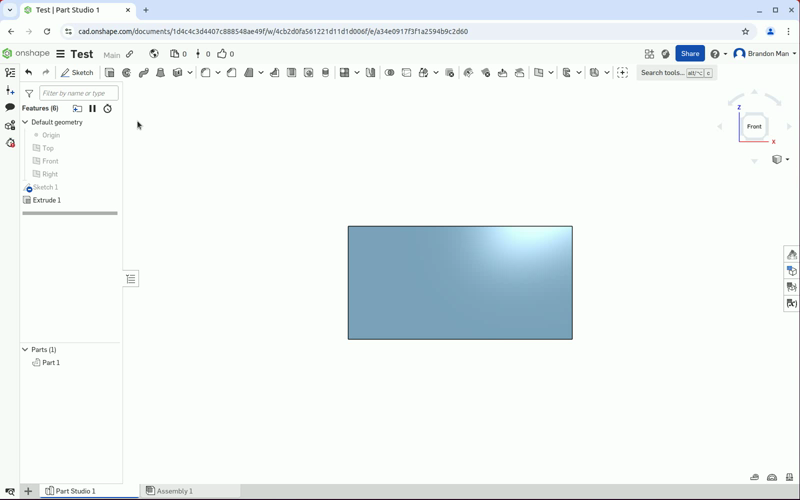
key(shift+h)
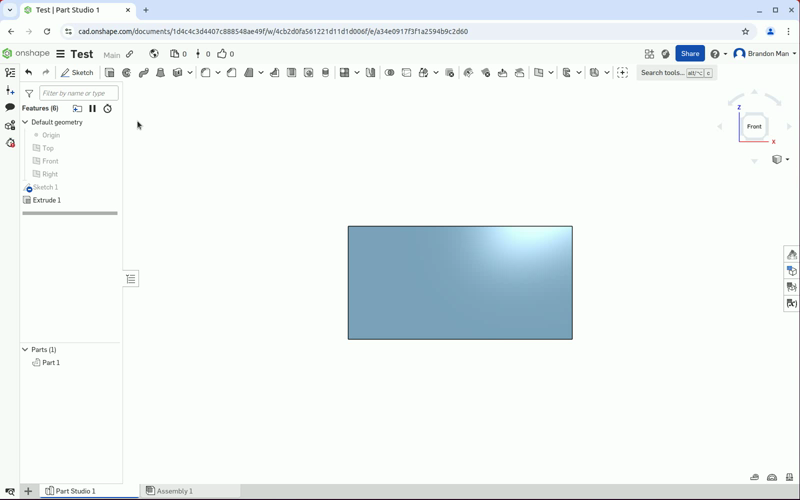
mouse_move(73, 189)
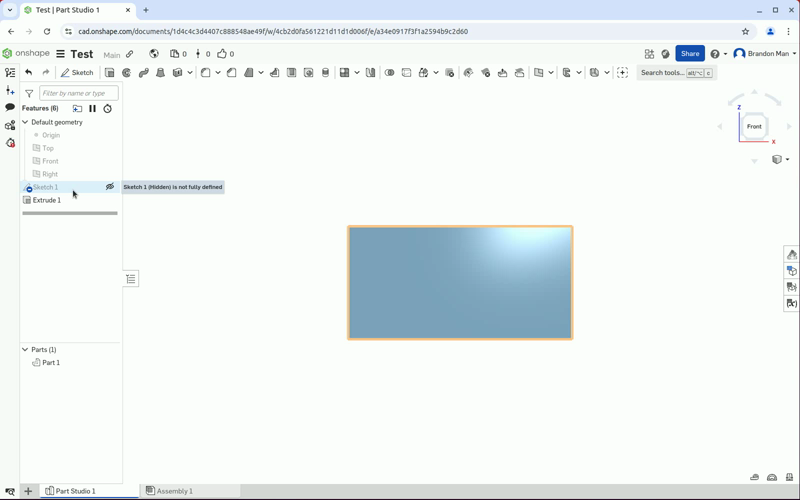
click(73, 189)
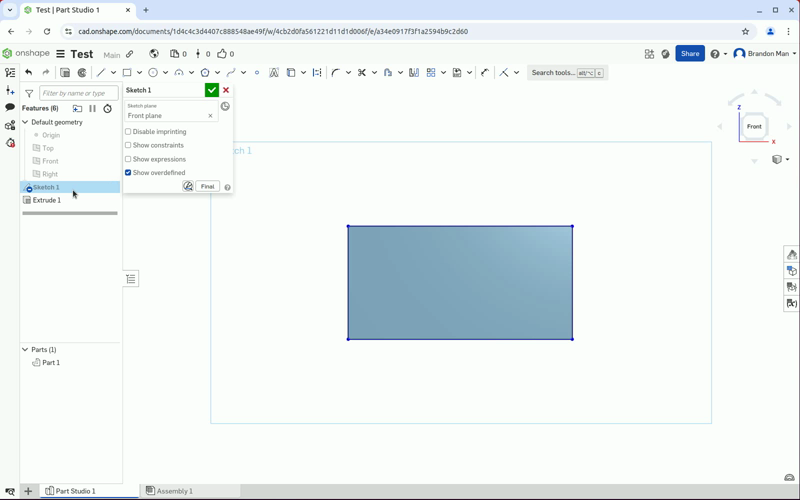
mouse_move(229, 92)
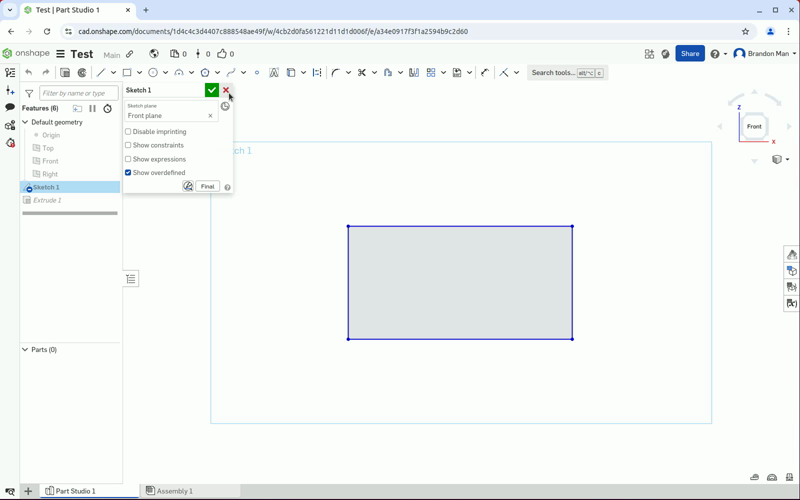
click(229, 92)
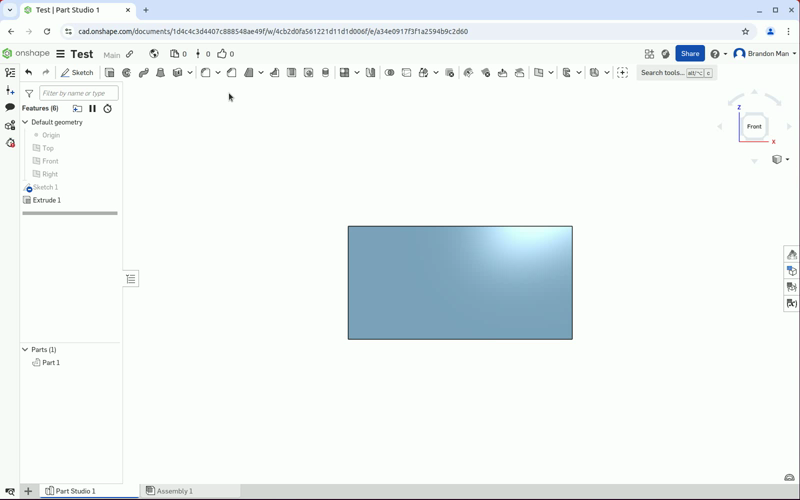
mouse_move(541, 75)
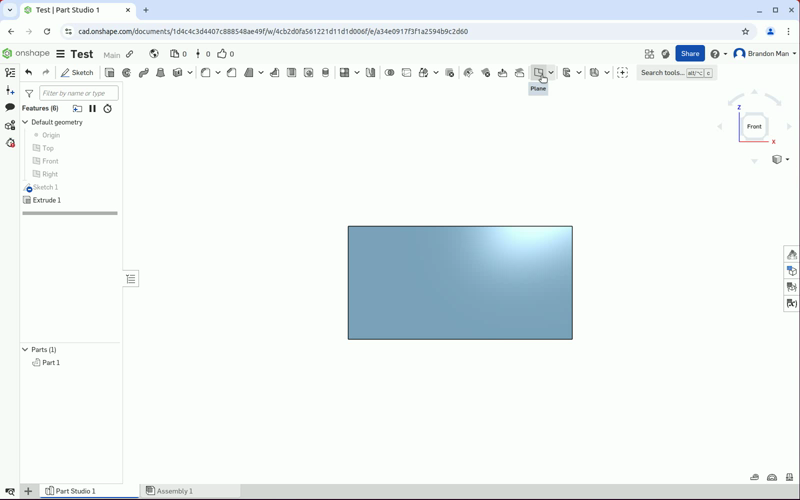
click(541, 75)
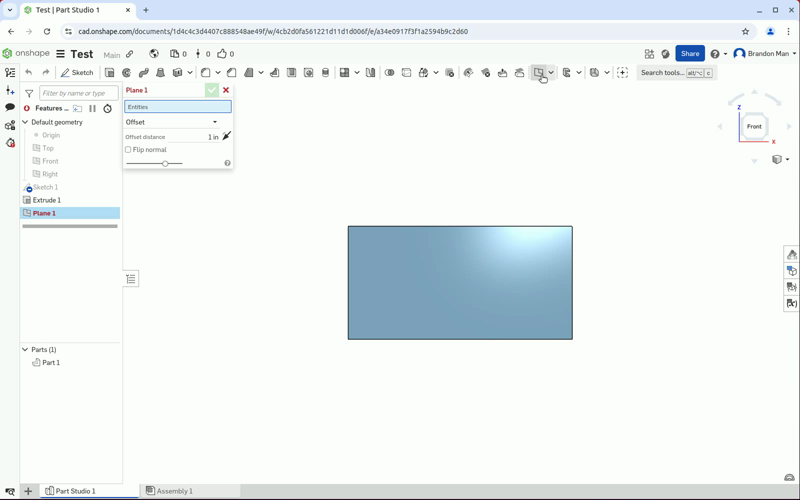
mouse_move(73, 163)
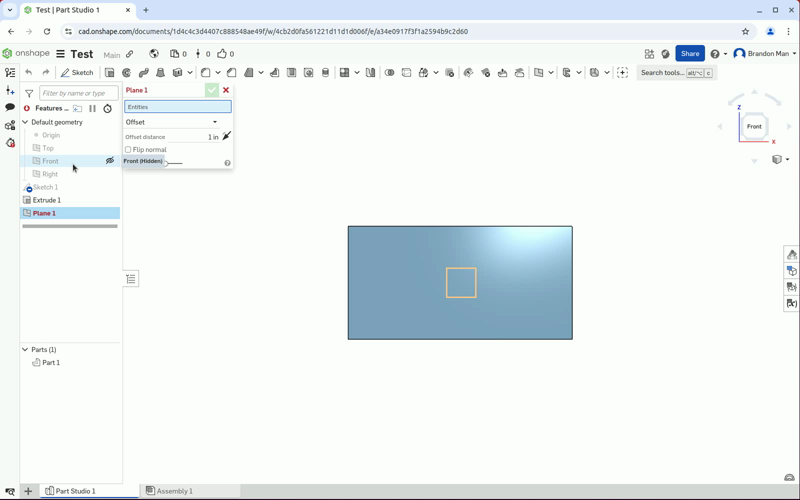
click(73, 163)
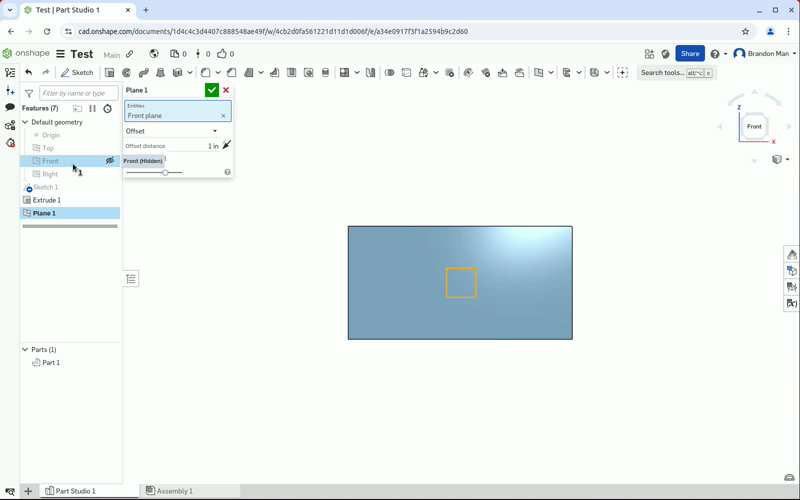
key(tab, 2)
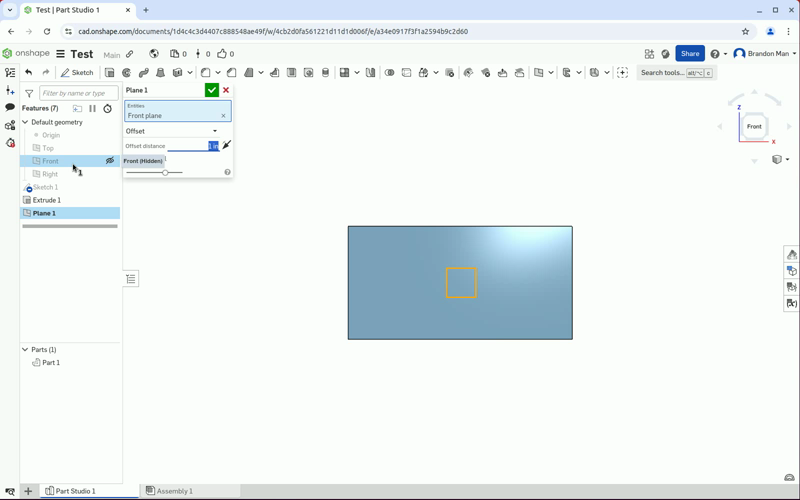
text(11.554)
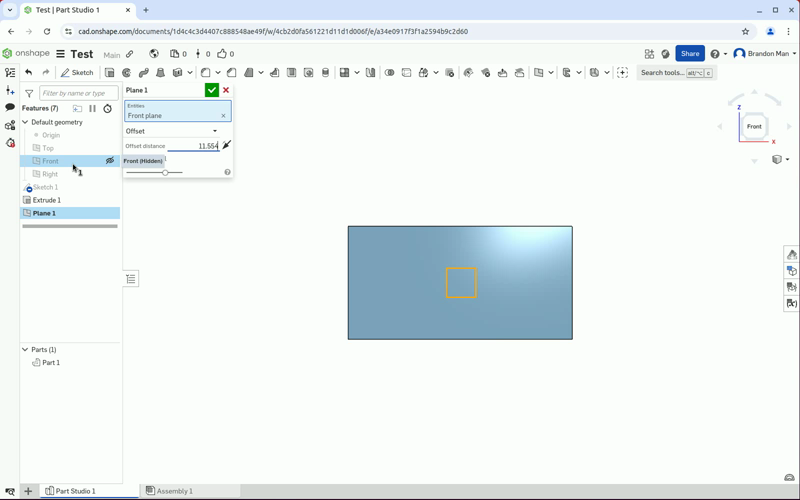
key(enter, 2)
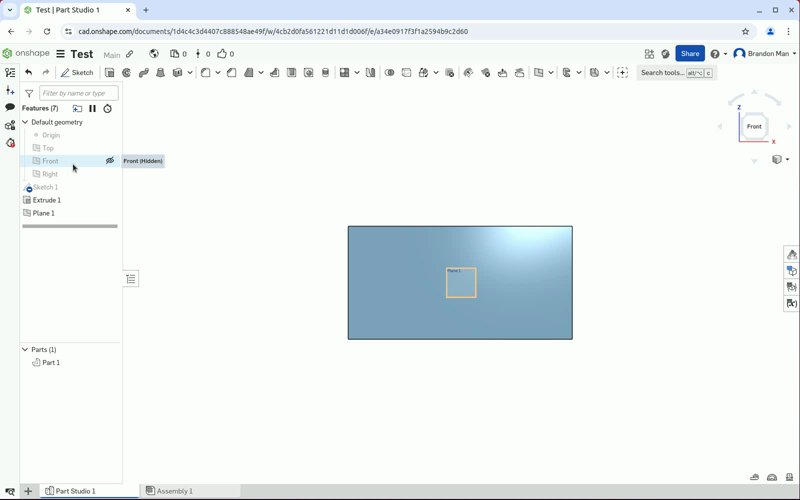
key(shift+s)
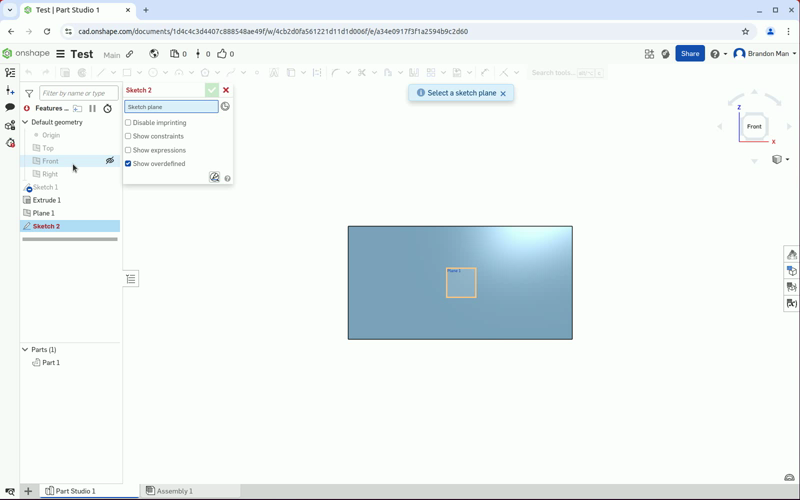
mouse_move(73, 215)
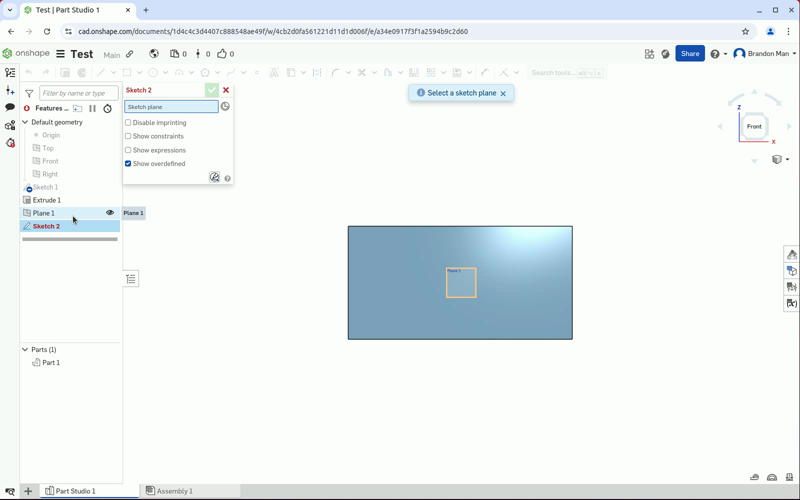
click(73, 215)
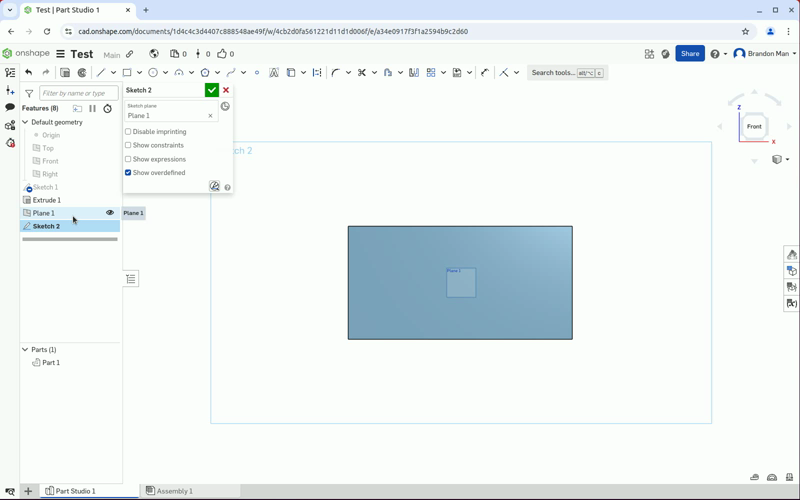
mouse_move(73, 352)
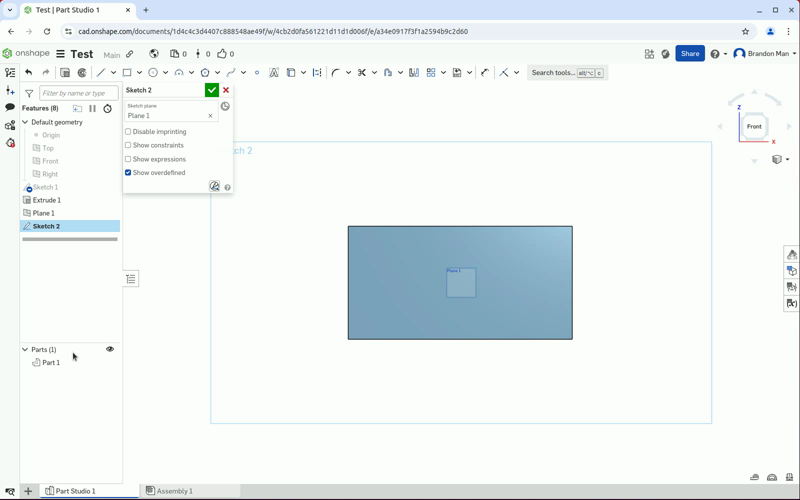
key(y)
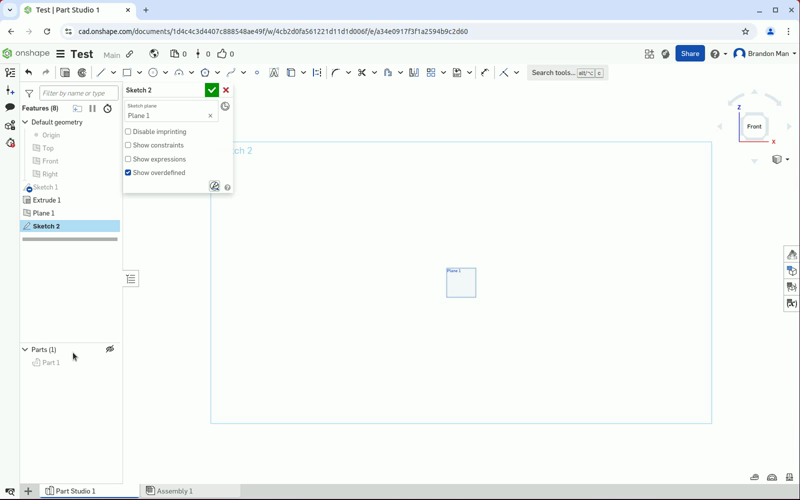
key(l)
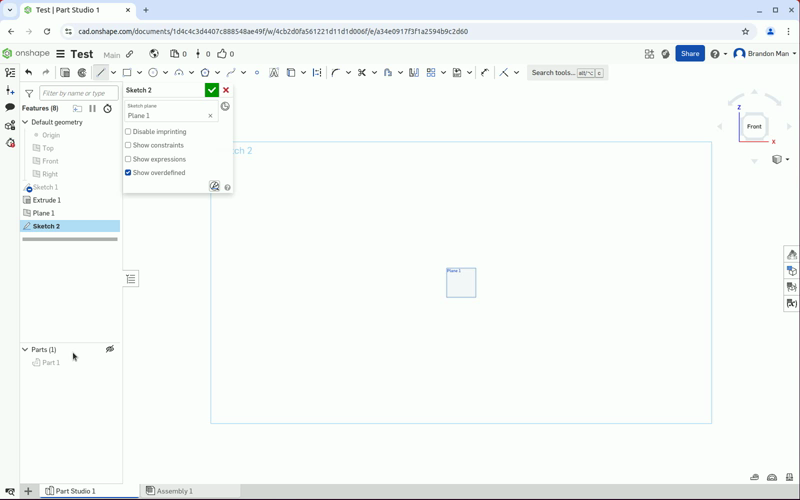
key_down(shift)
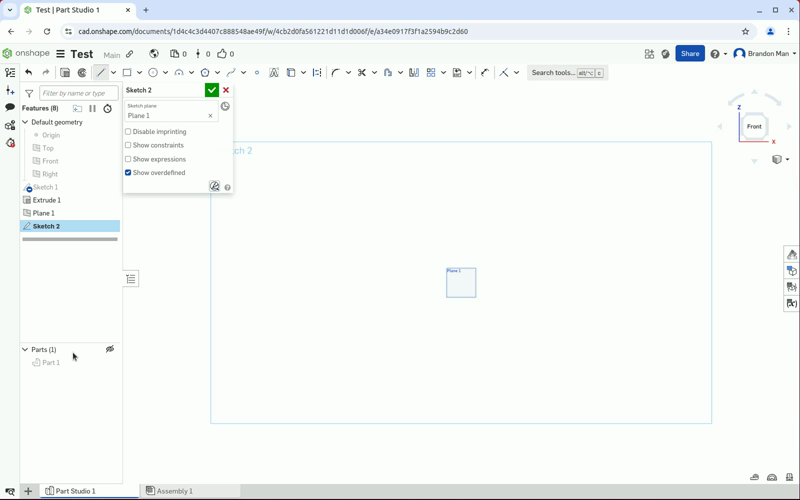
mouse_move(498, 264)
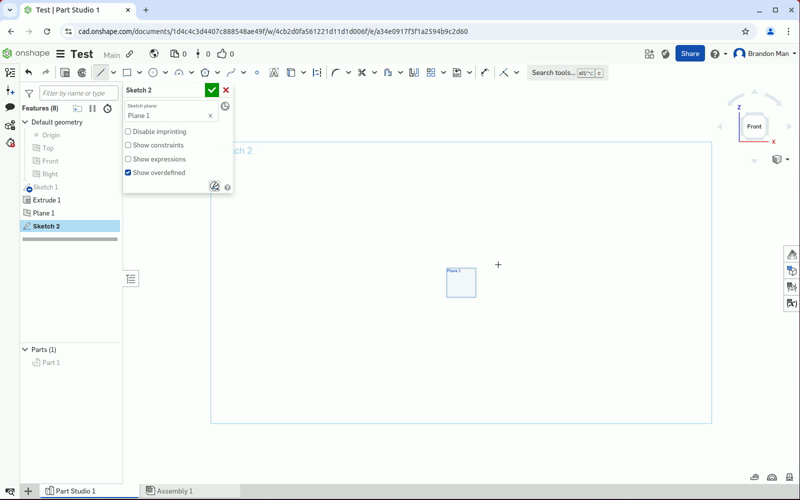
click(498, 264)
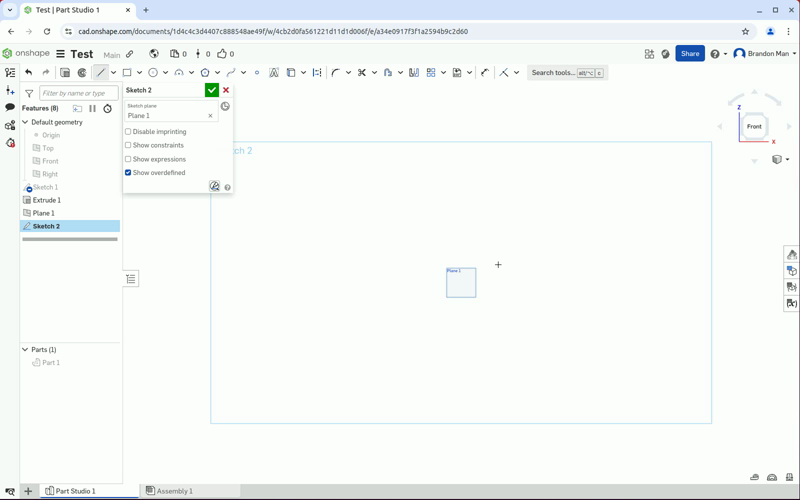
key_up(shift)
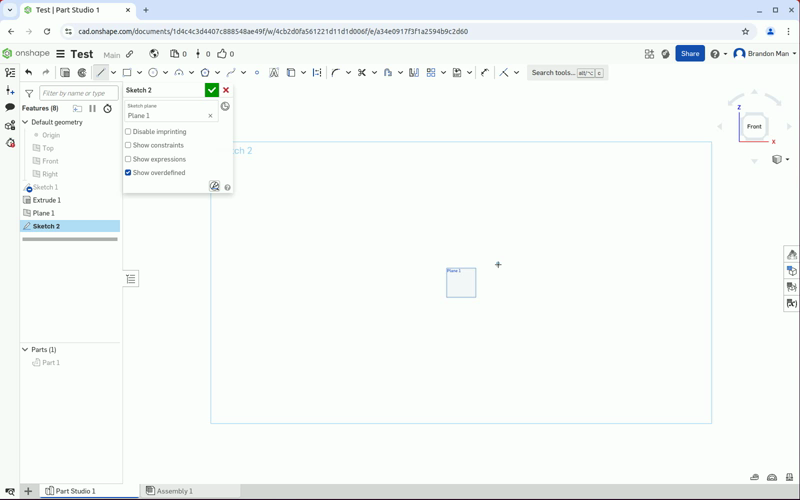
key_down(shift)
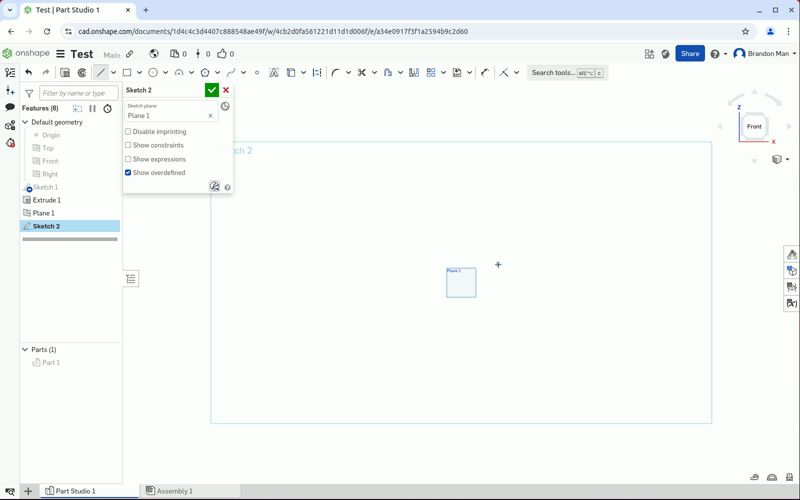
mouse_move(528, 264)
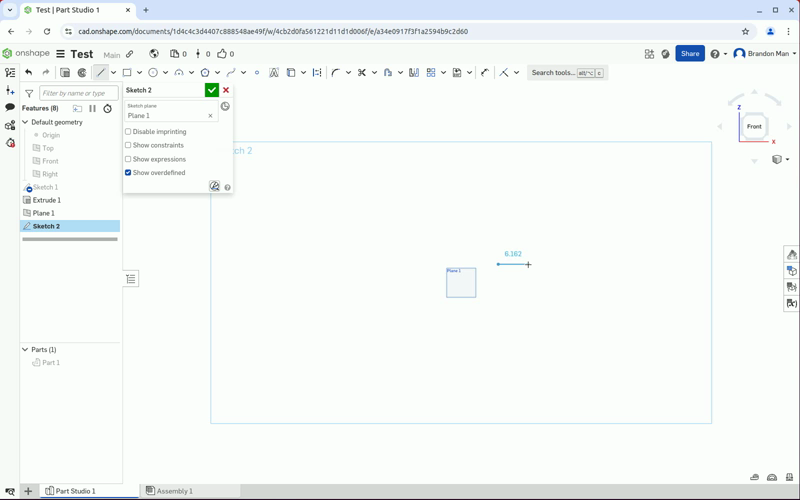
mouse_move(536, 264)
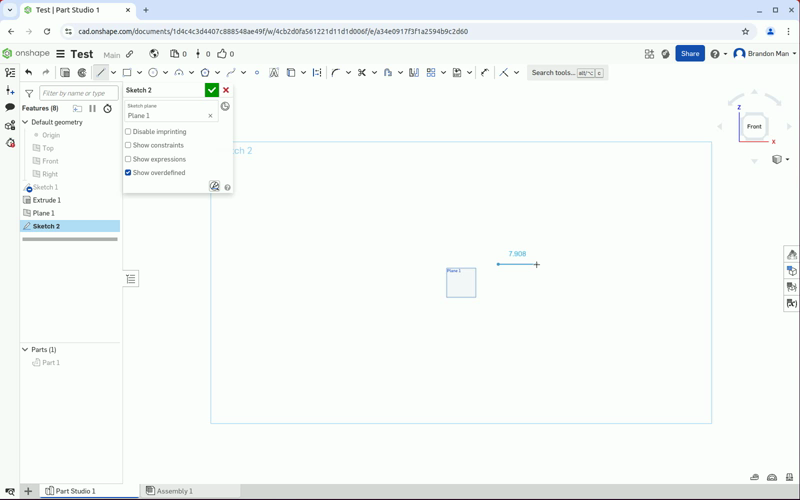
click(536, 264)
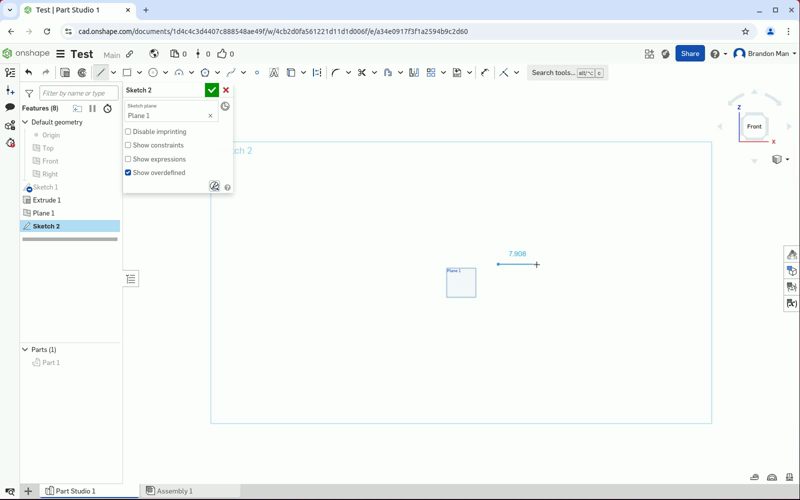
key_up(shift)
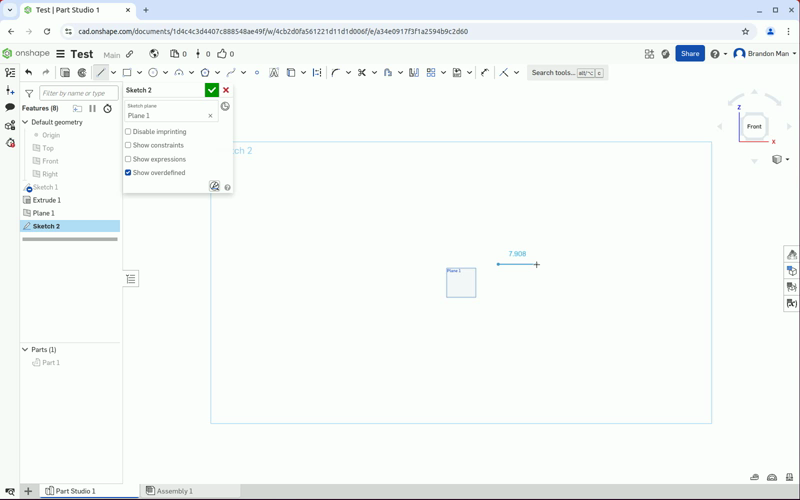
key_down(shift)
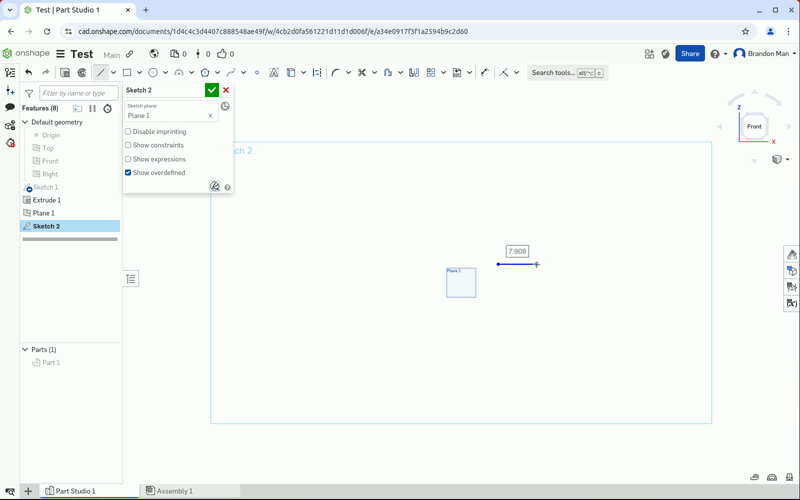
mouse_move(566, 264)
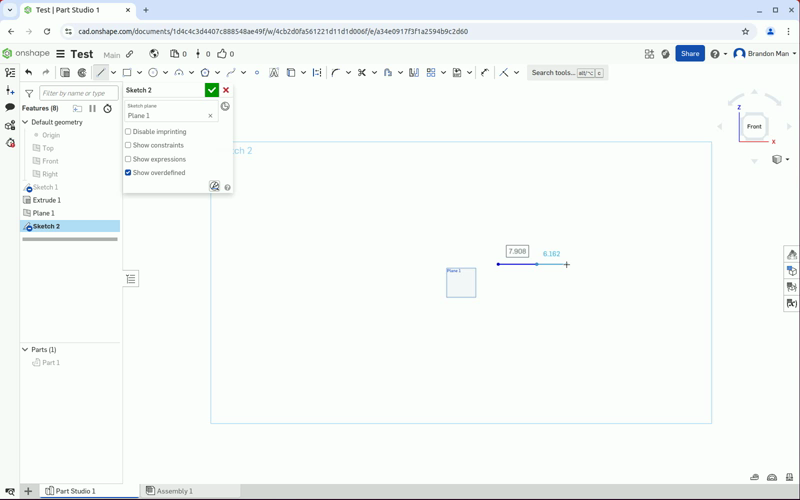
mouse_move(536, 244)
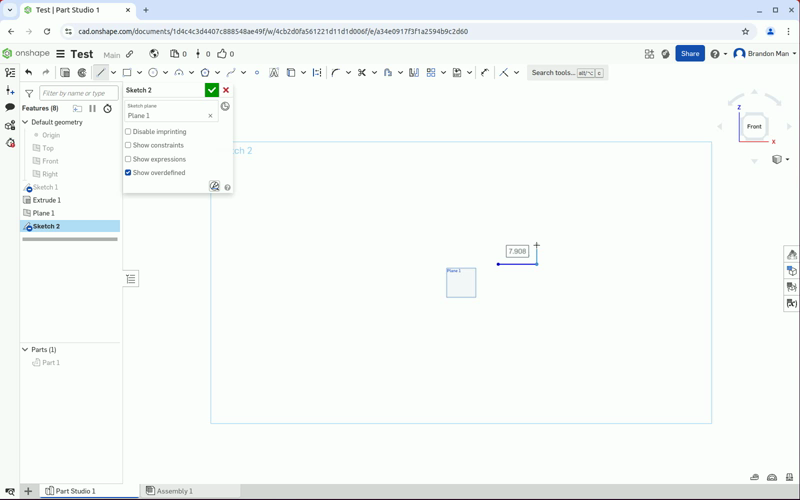
click(536, 244)
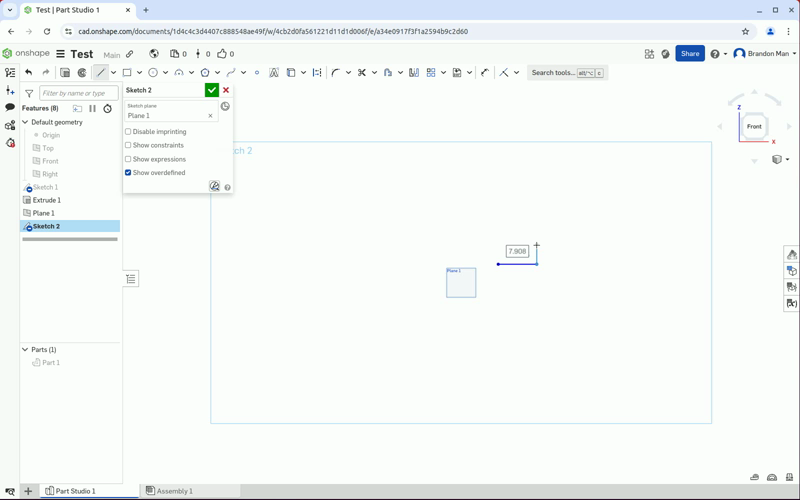
key_up(shift)
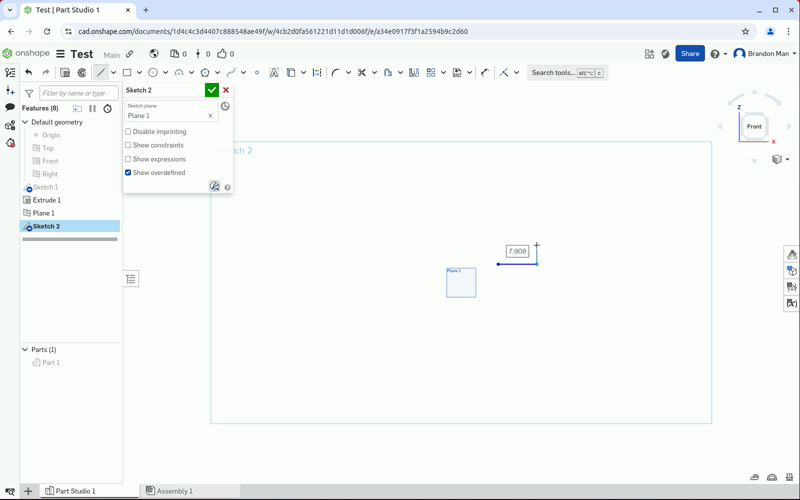
key_down(shift)
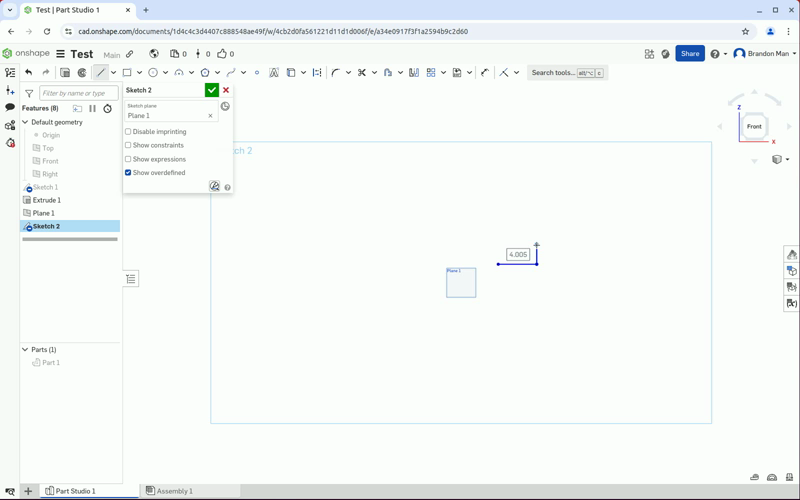
mouse_move(566, 244)
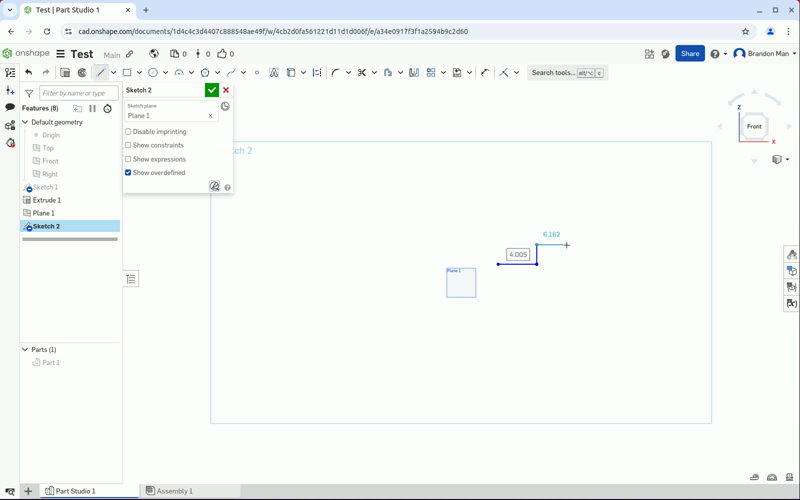
mouse_move(498, 244)
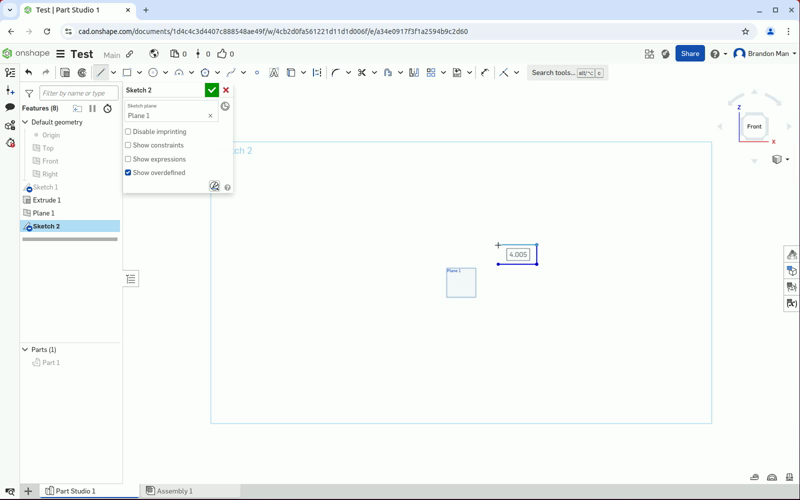
click(498, 244)
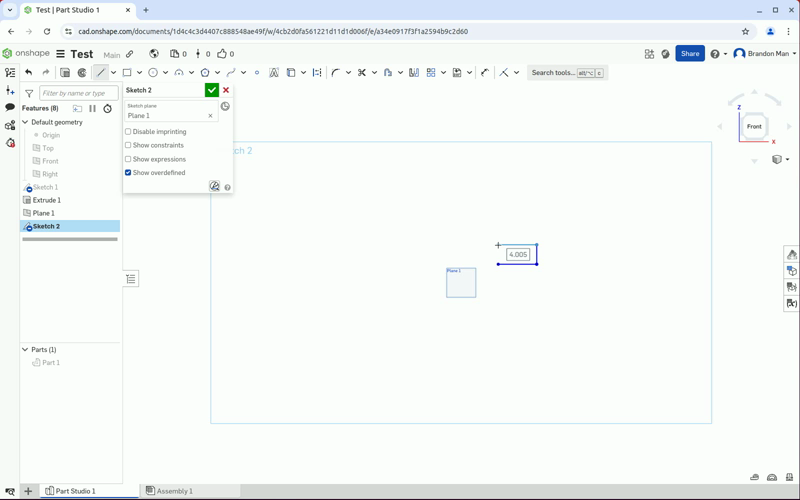
key_up(shift)
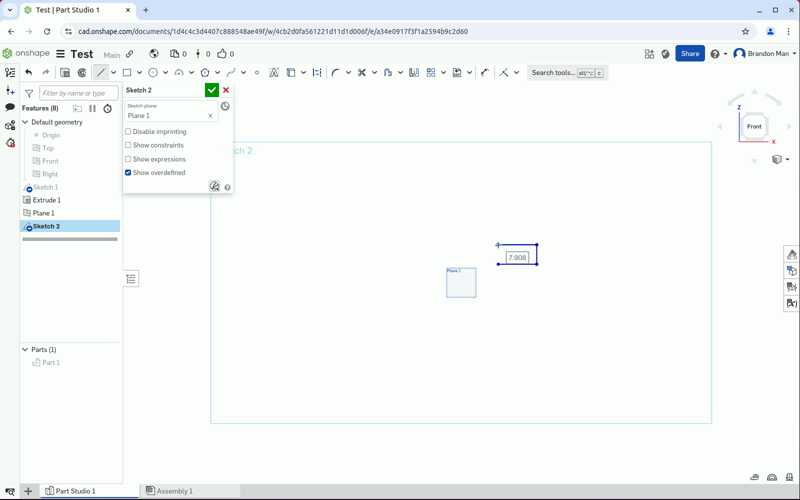
mouse_move(528, 244)
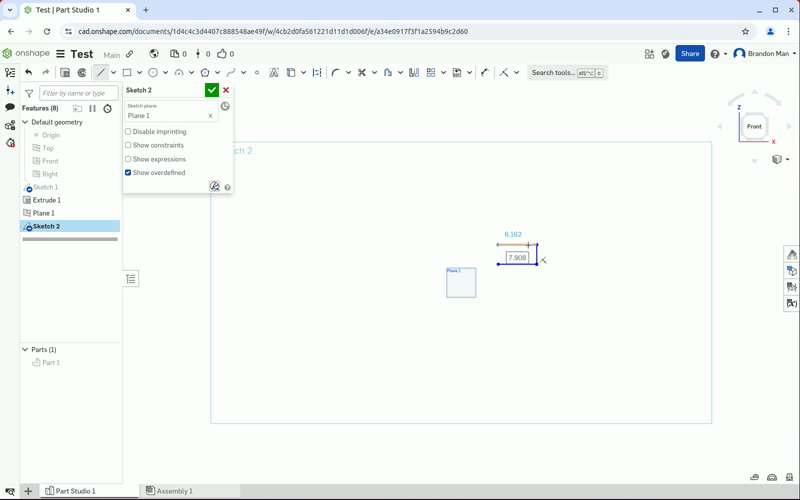
key_down(shift)
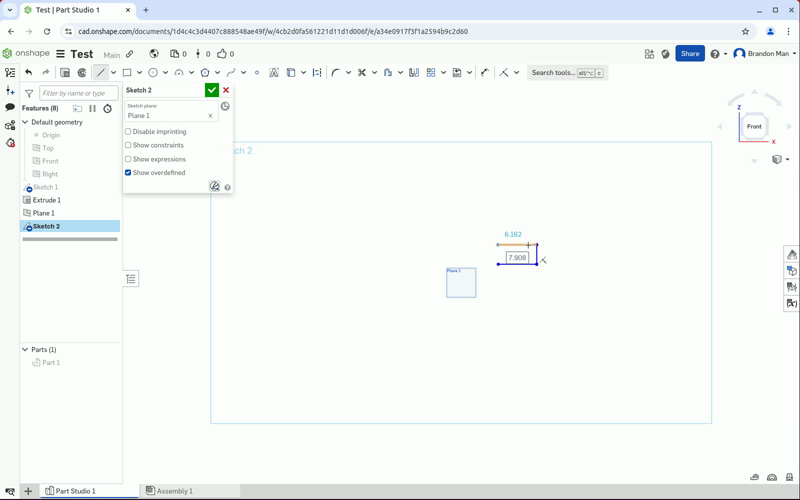
mouse_move(498, 264)
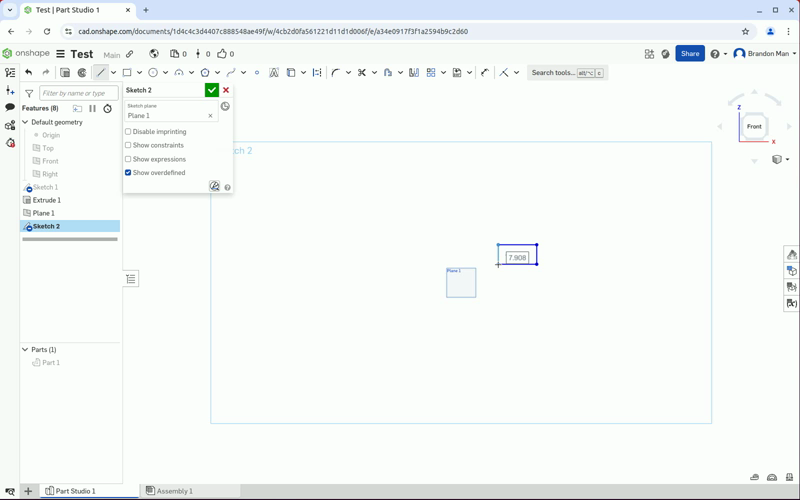
key_up(shift)
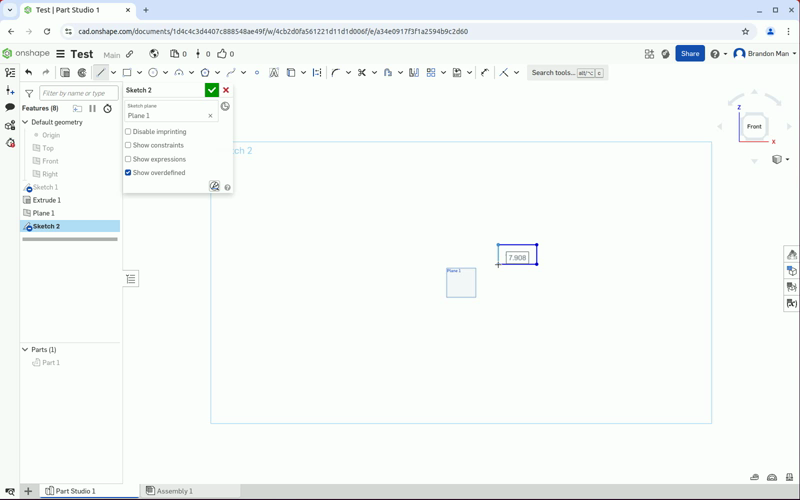
click(498, 264)
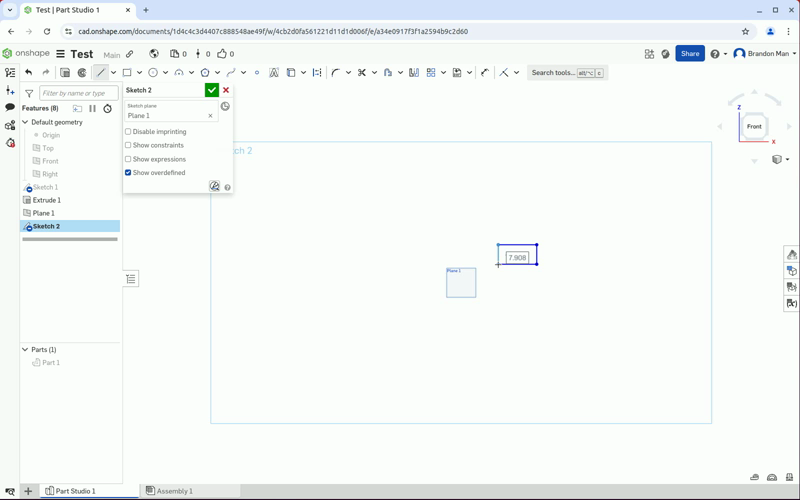
key(esc)
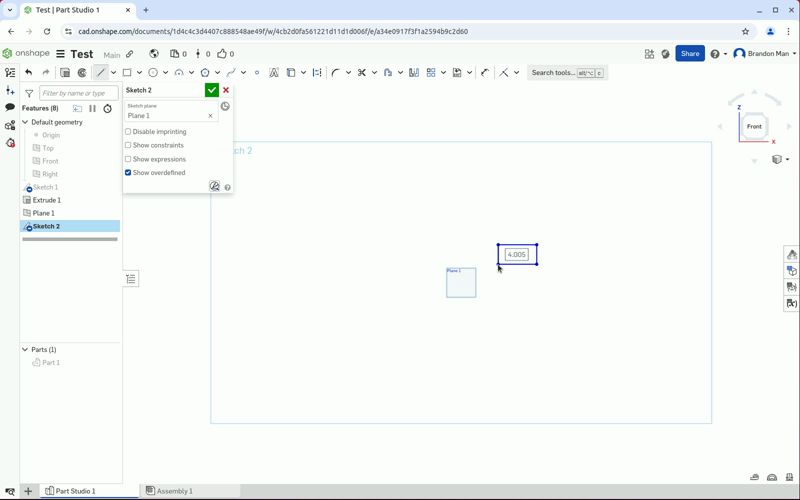
mouse_move(501, 255)
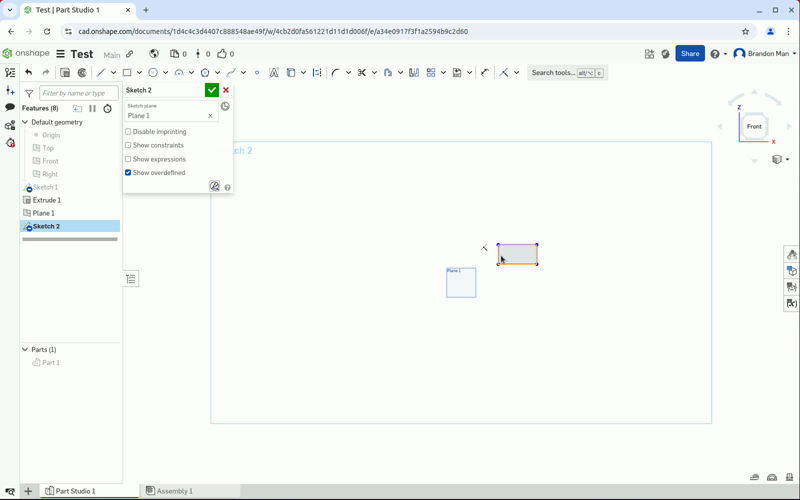
scroll(6)
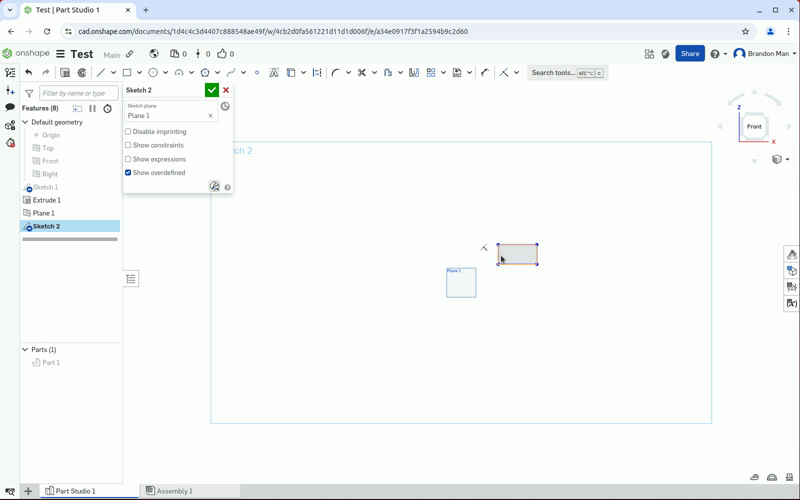
scroll(6)
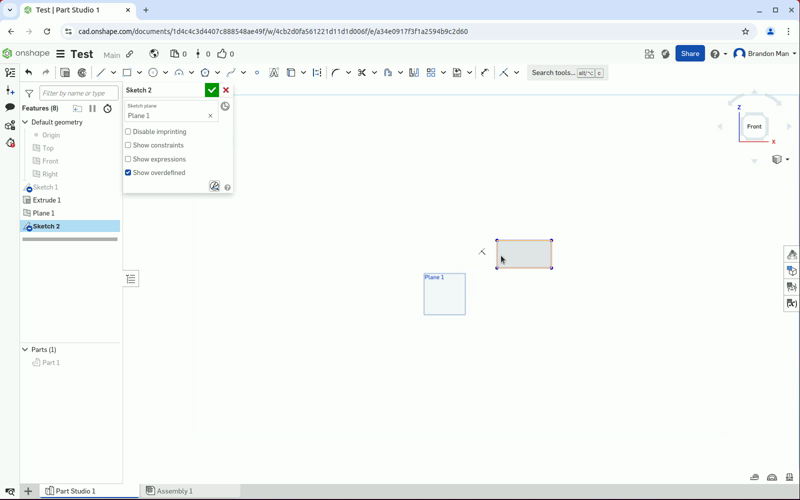
scroll(6)
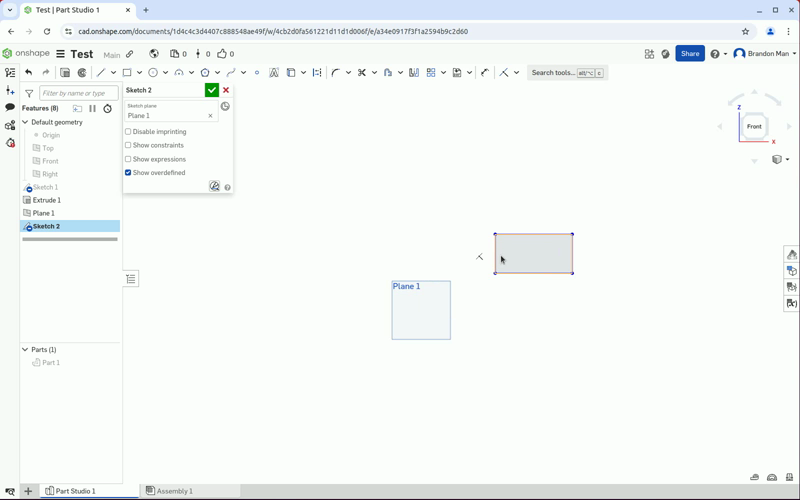
scroll(6)
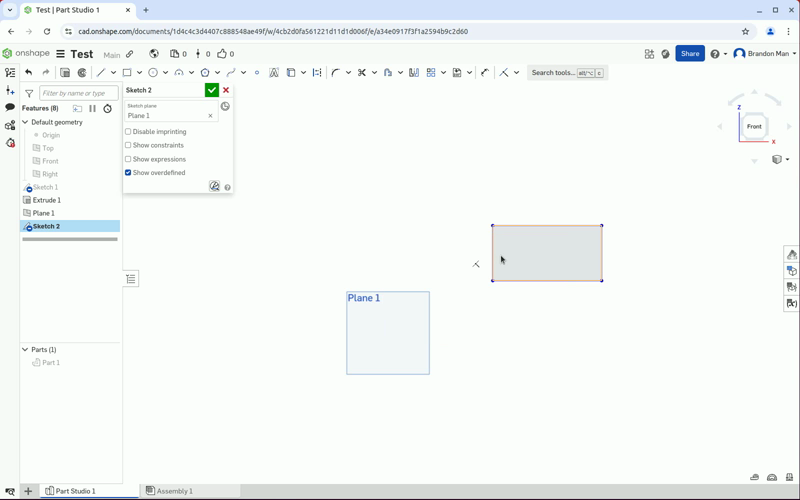
scroll(6)
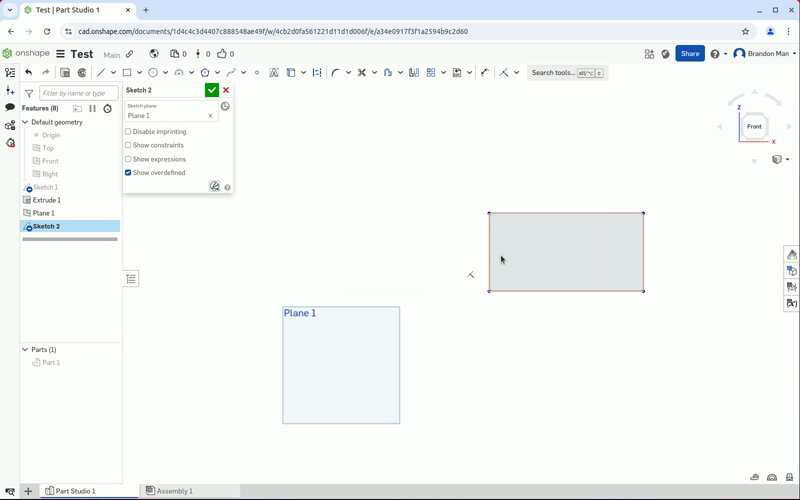
scroll(6)
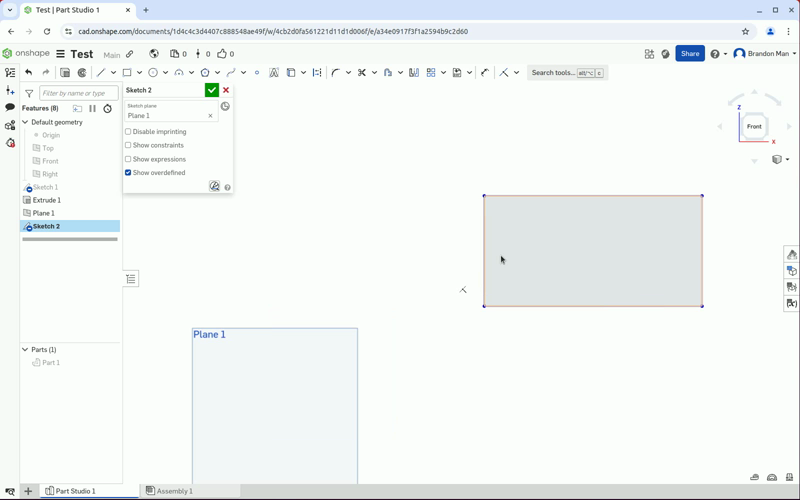
scroll(6)
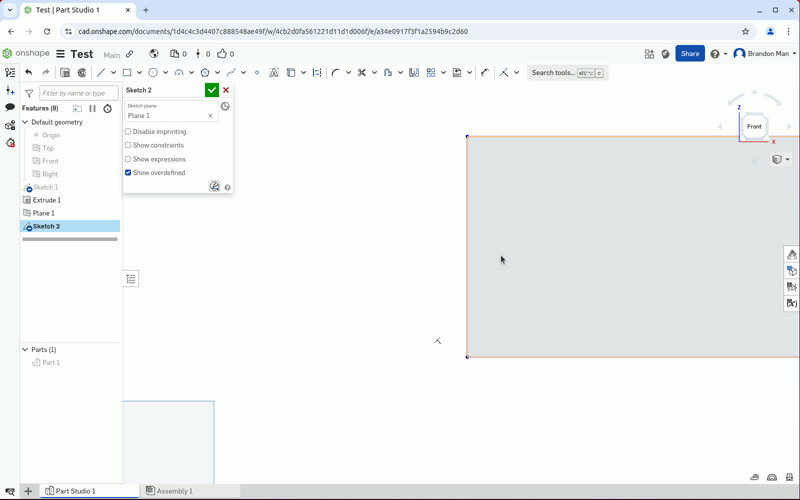
click(501, 255)
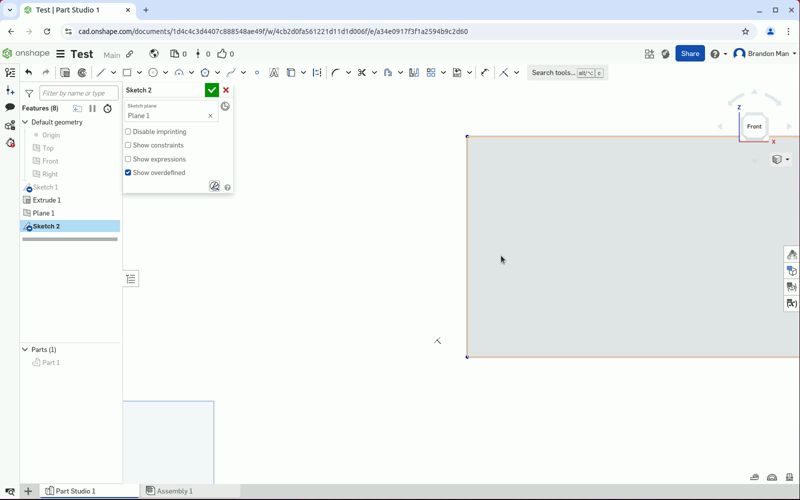
scroll(-6)
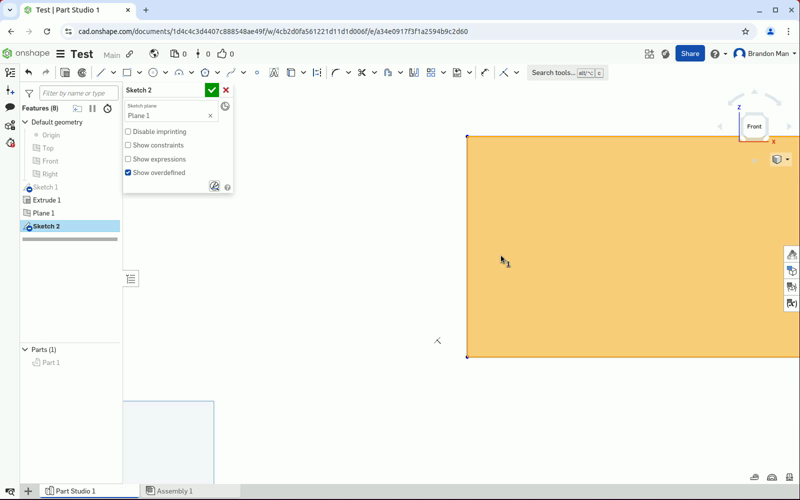
scroll(-6)
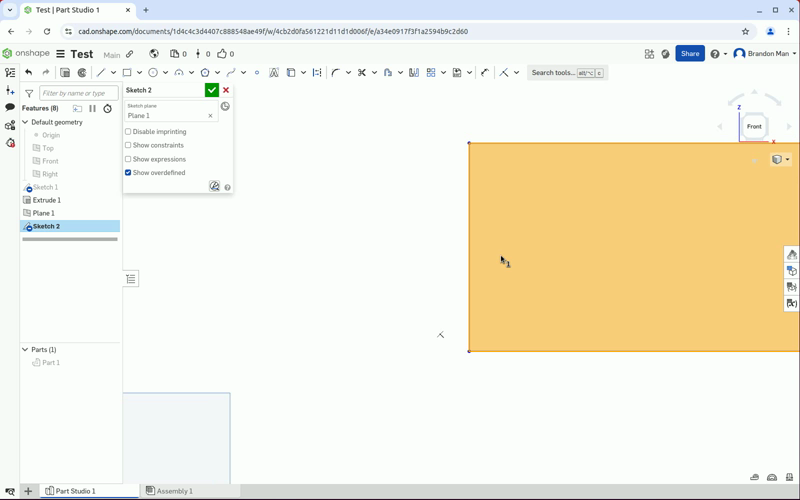
scroll(-6)
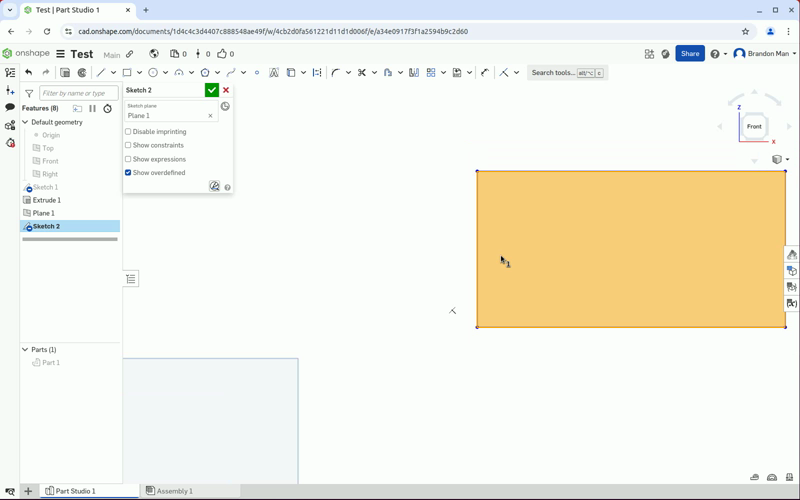
scroll(-6)
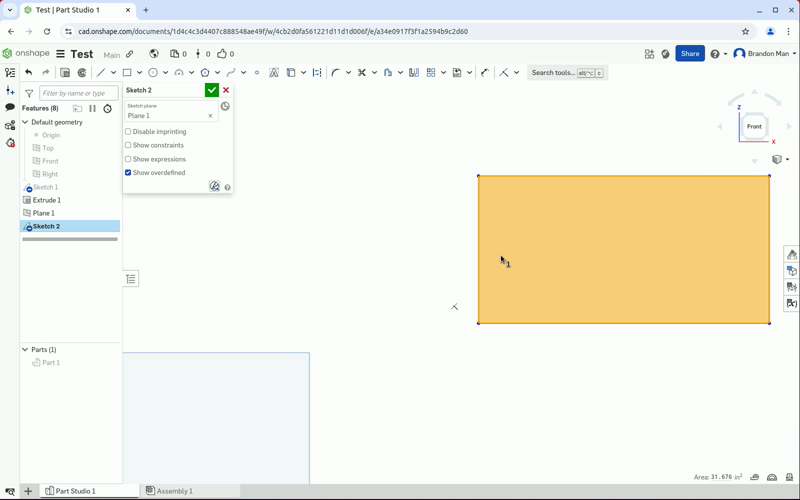
scroll(-6)
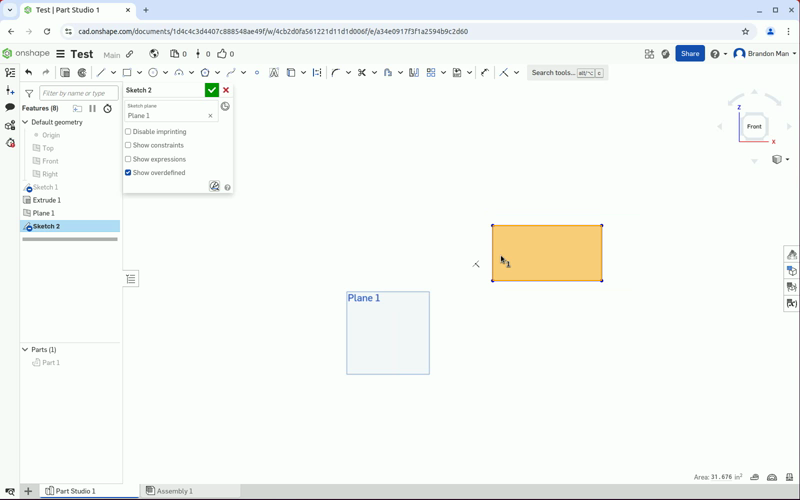
scroll(-6)
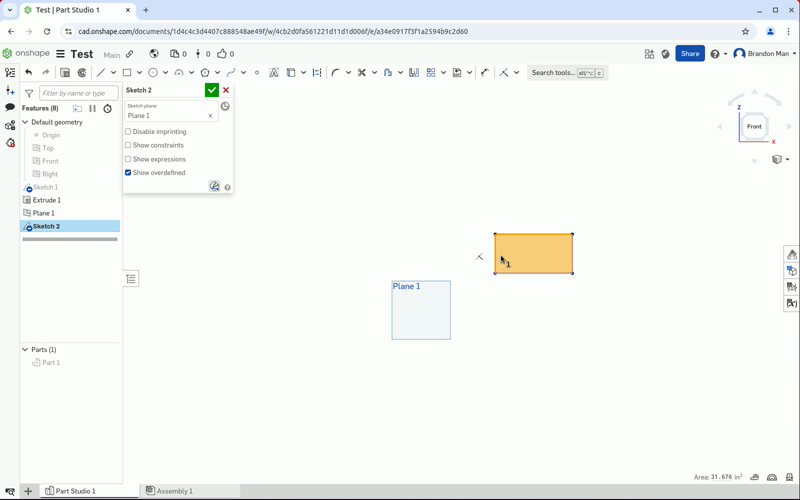
scroll(-6)
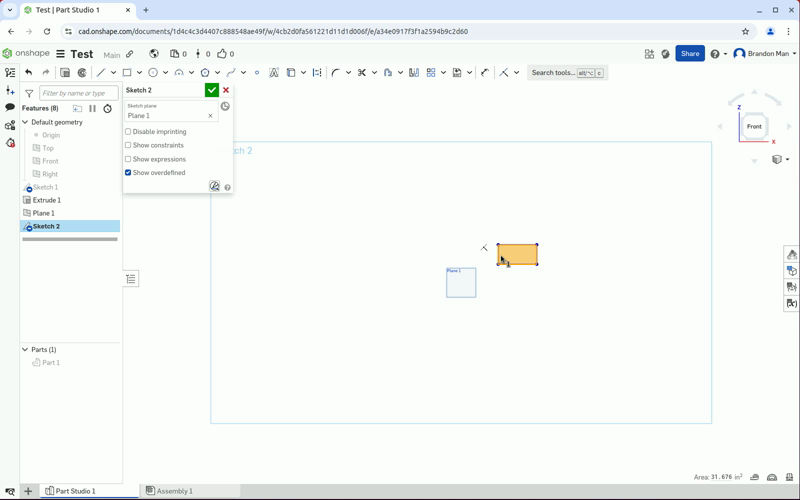
mouse_move(73, 352)
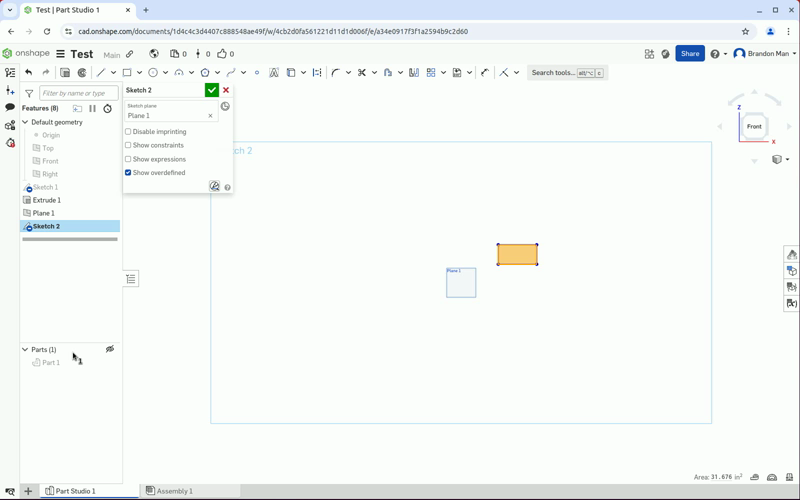
key(shift+y)
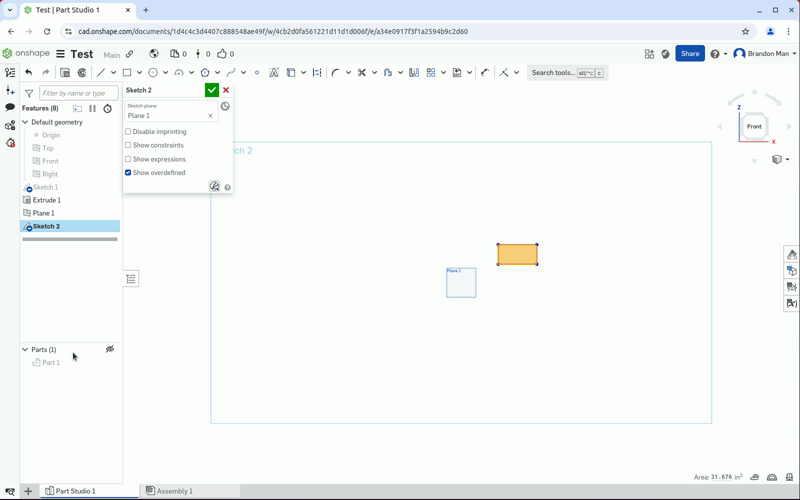
key(shift+e)
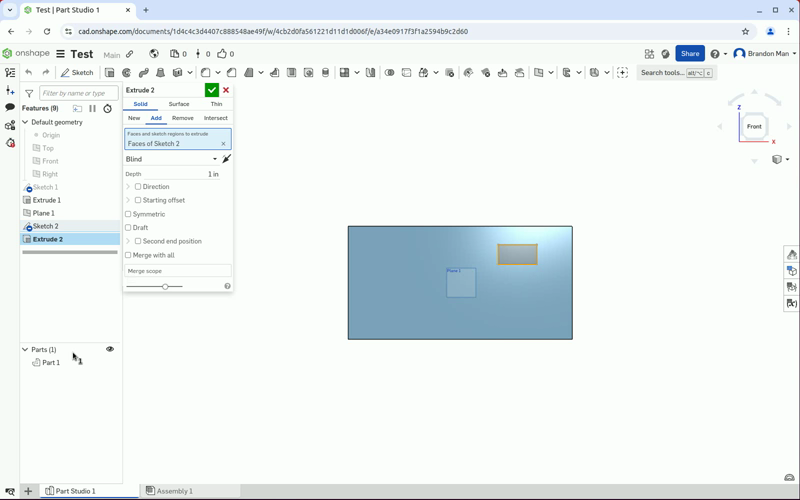
mouse_move(143, 106)
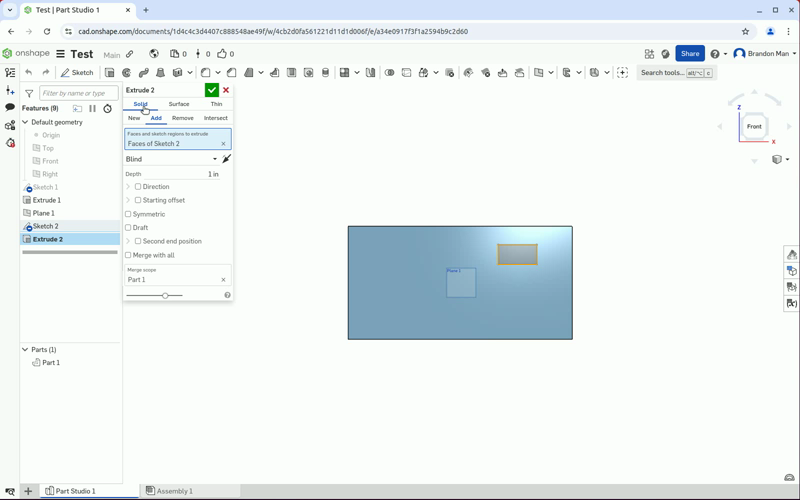
click(143, 106)
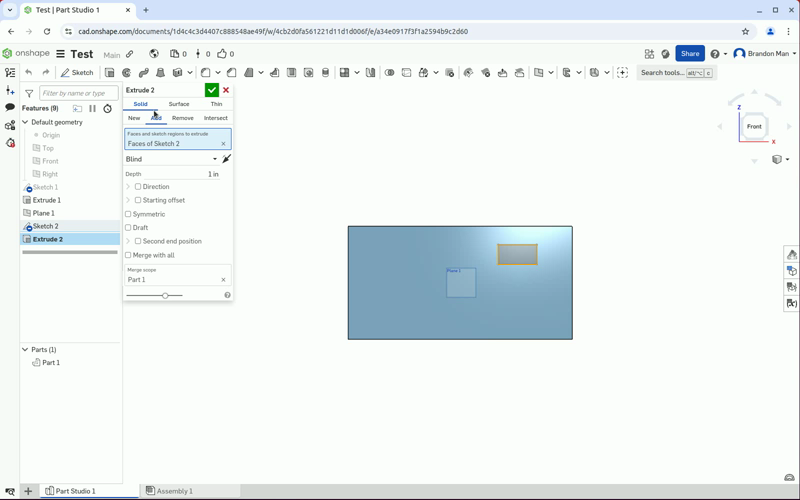
mouse_move(186, 120)
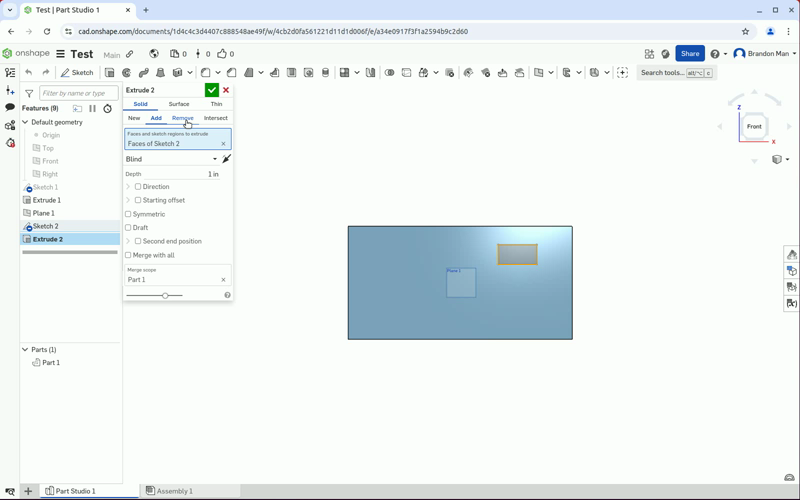
click(186, 120)
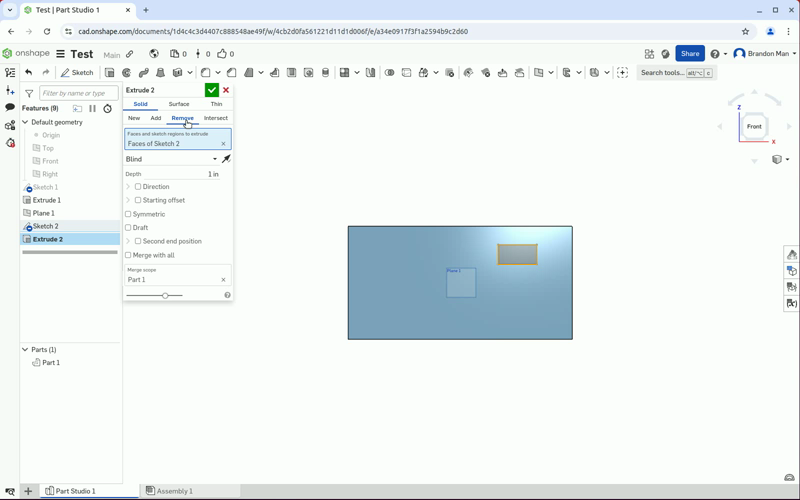
key(tab, 4)
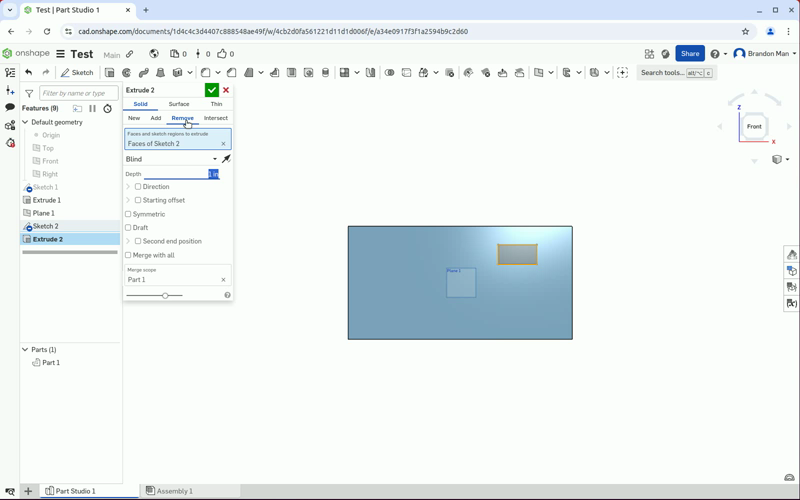
text(23.108)
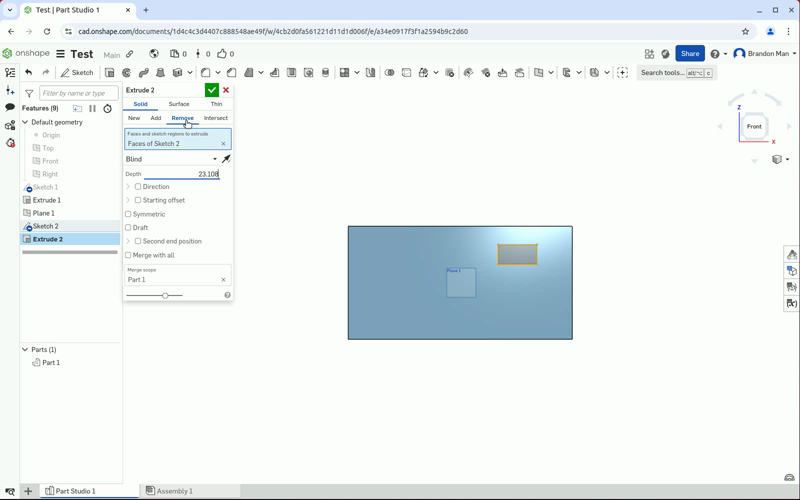
key(tab, 6)
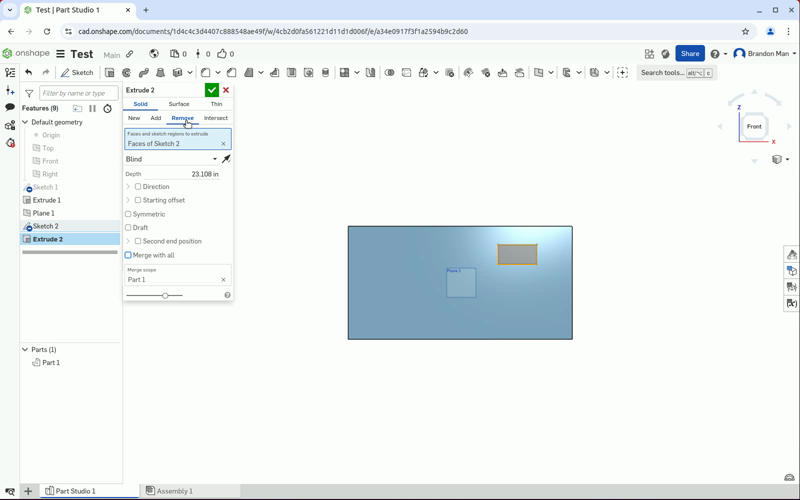
key(space)
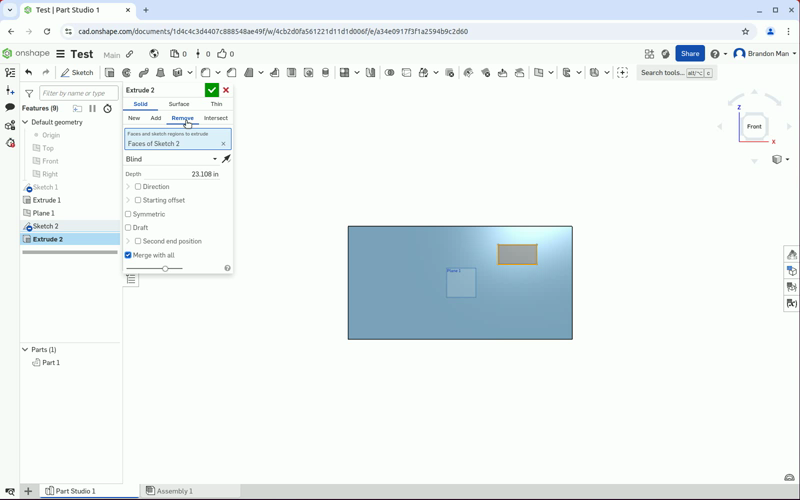
key(enter)
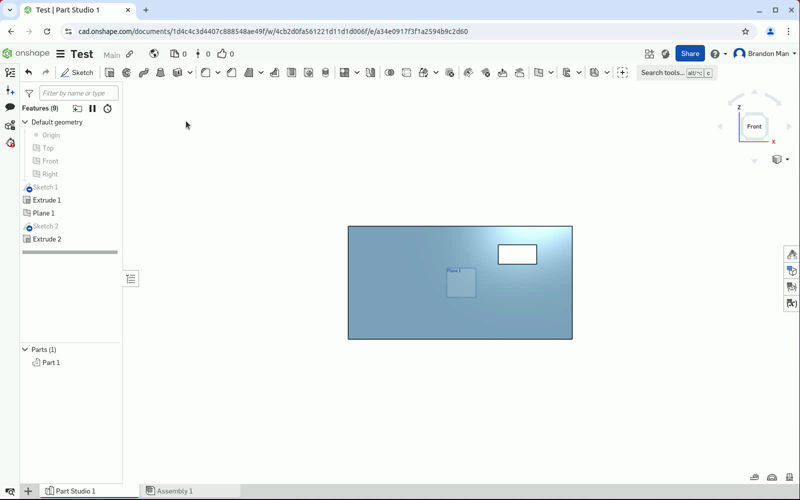
key(shift+h)
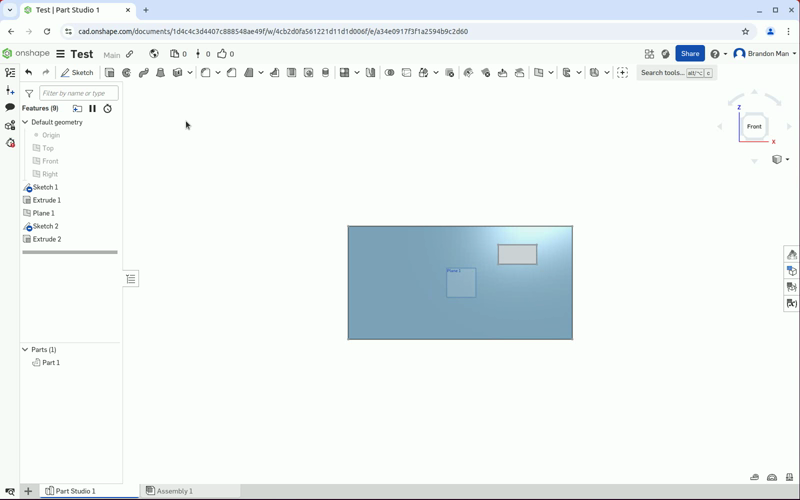
key(shift+h)
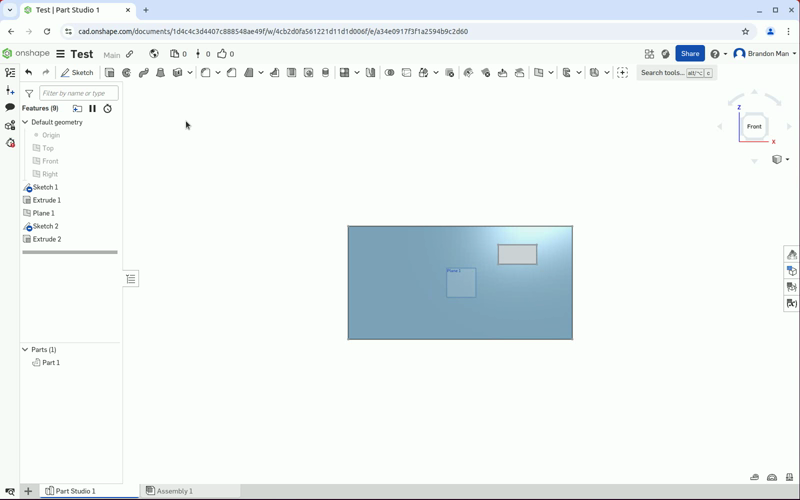
key(shift+7)
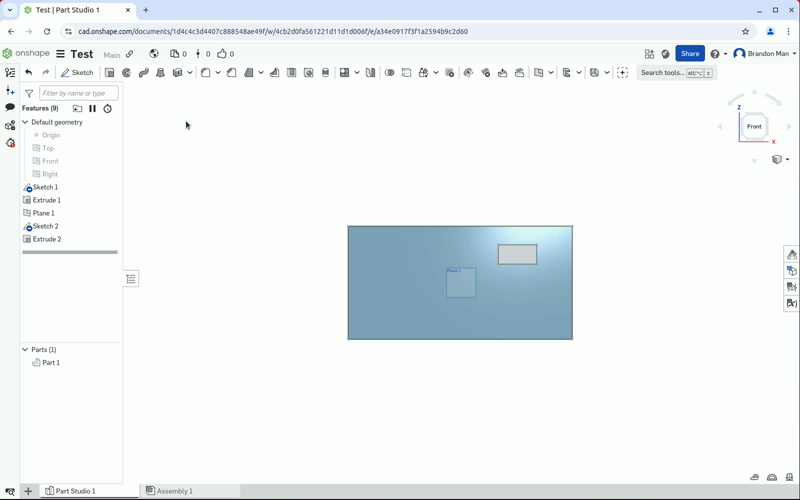
key(left, 2)
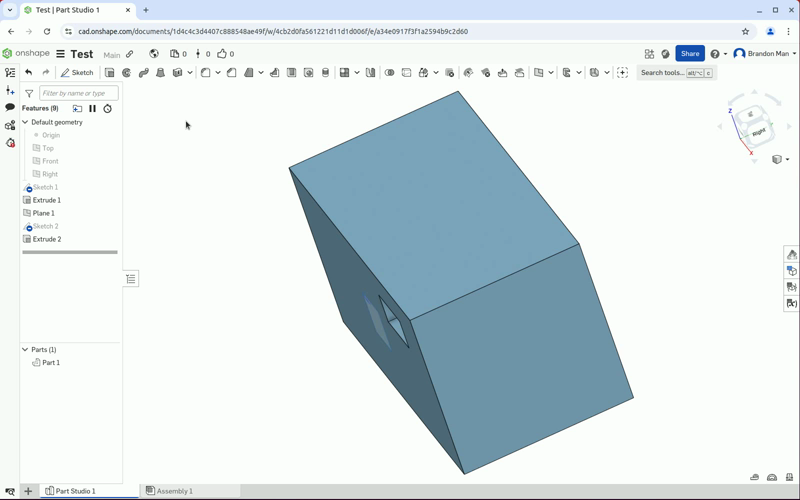
key(down, 2)
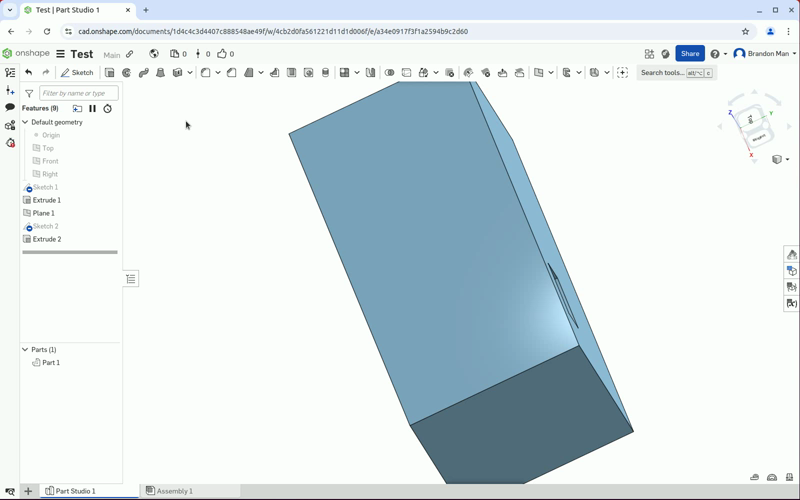
key(up, 2)
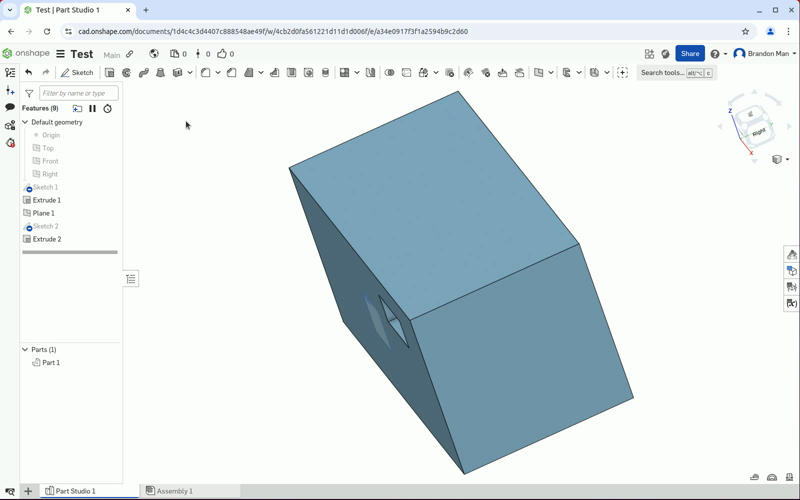
key(right, 2)
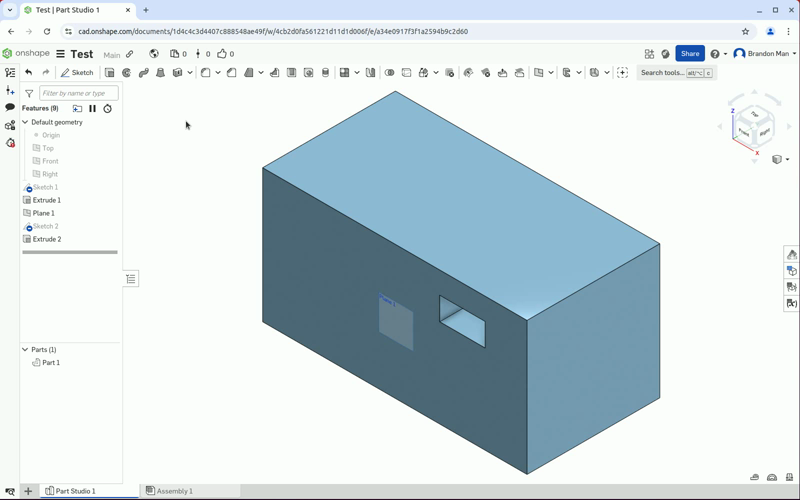
mouse_move(73, 189)
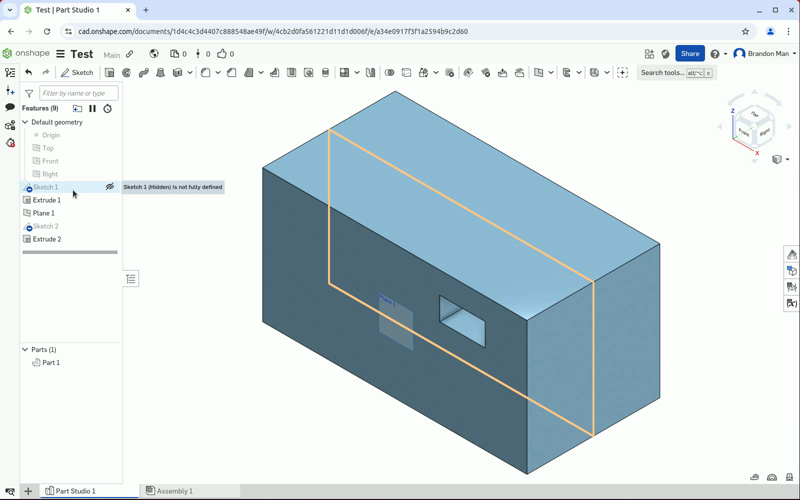
click(73, 189)